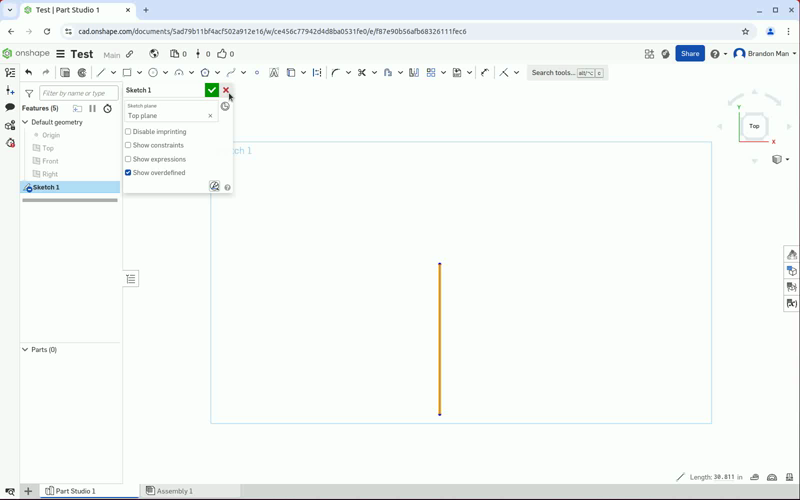
key(shift+h)
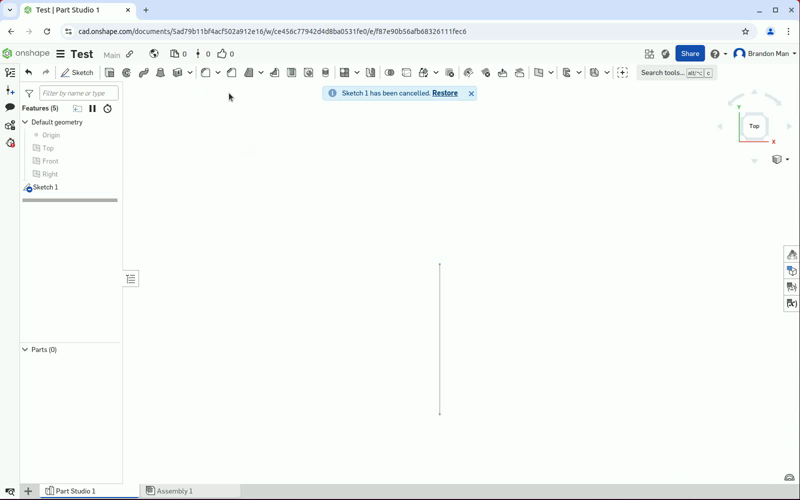
key(shift+s)
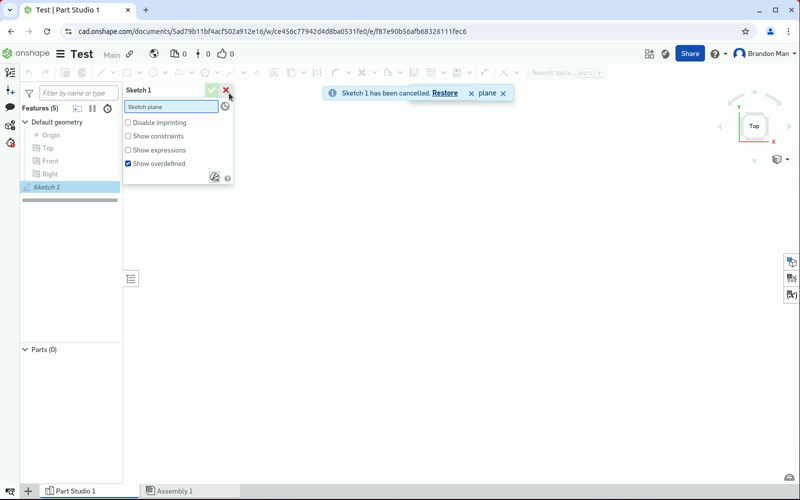
mouse_move(73, 150)
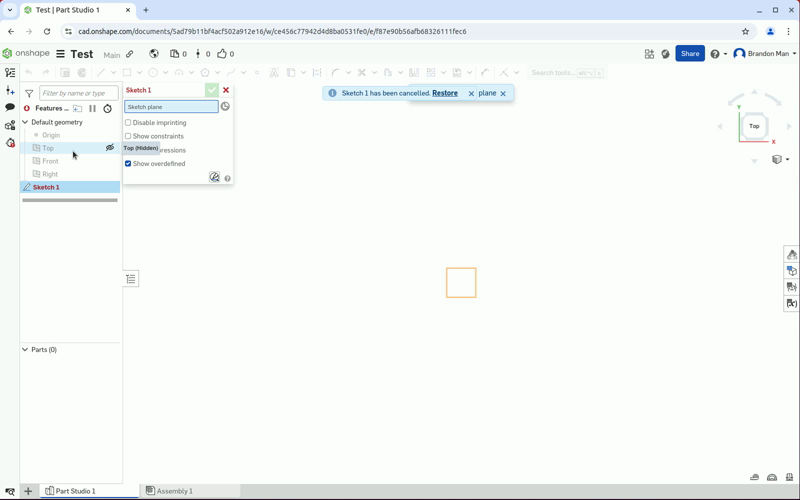
click(73, 150)
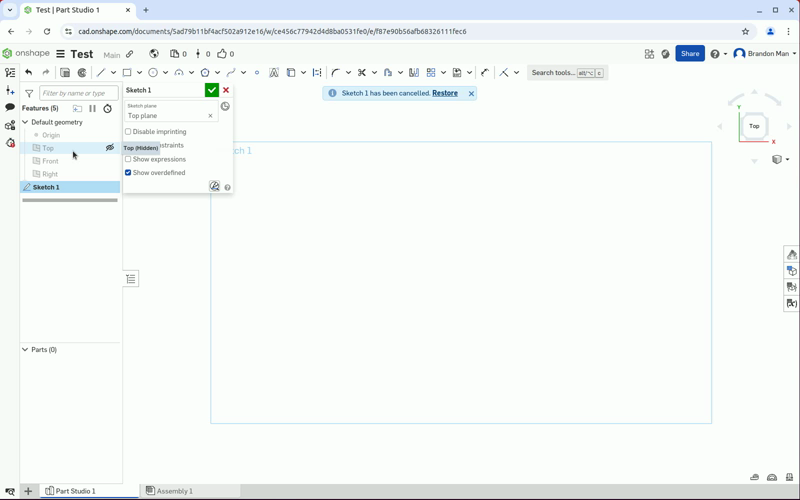
mouse_move(73, 352)
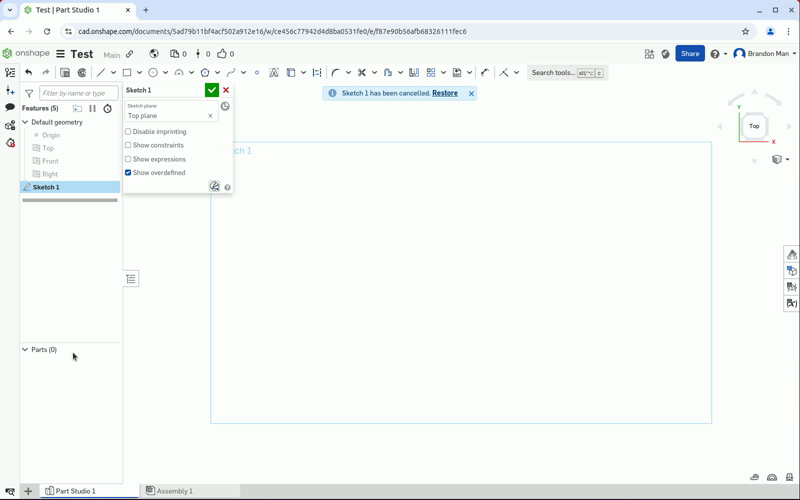
key(y)
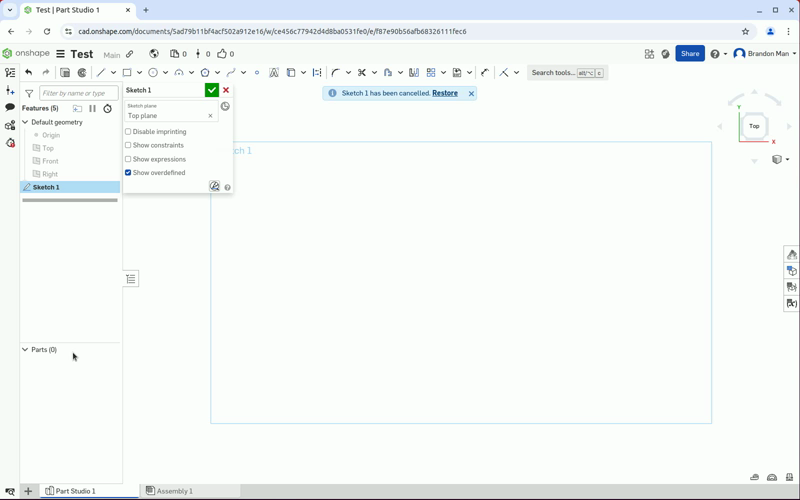
key(a)
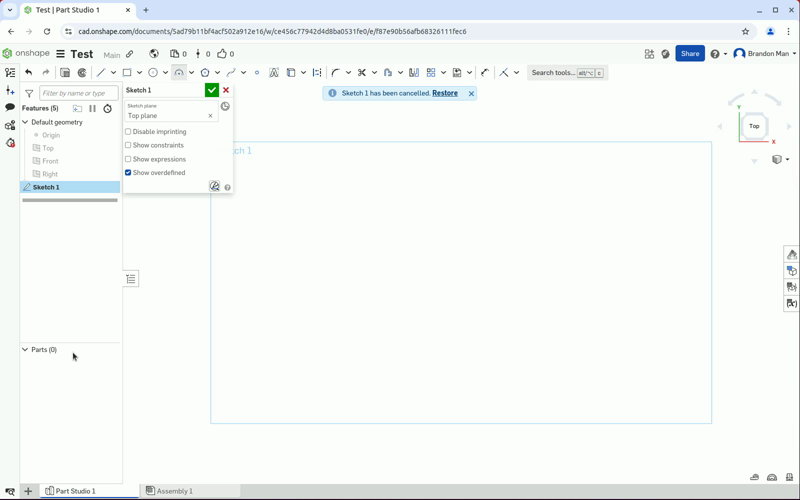
key_down(shift)
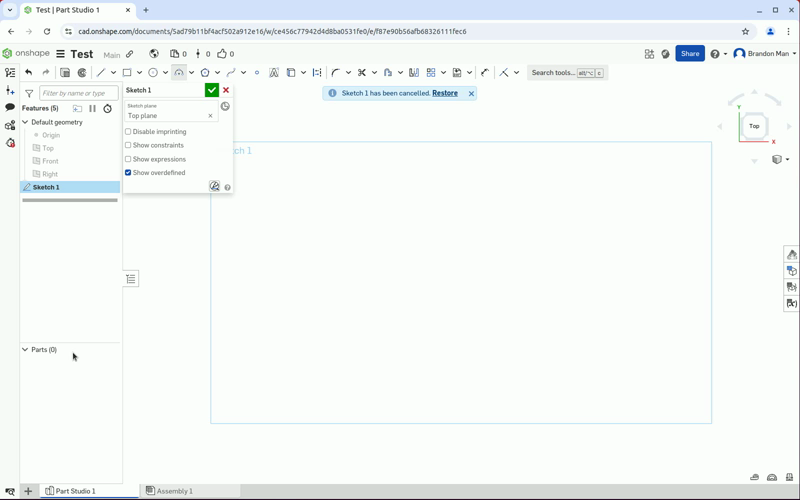
mouse_move(438, 375)
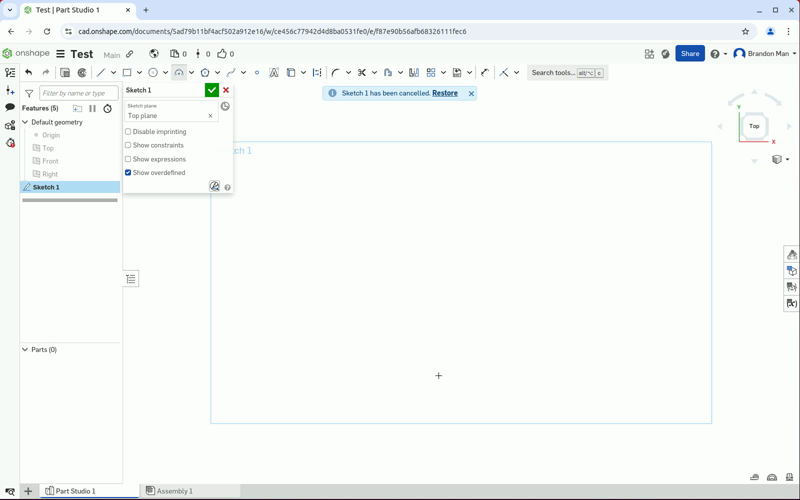
click(438, 375)
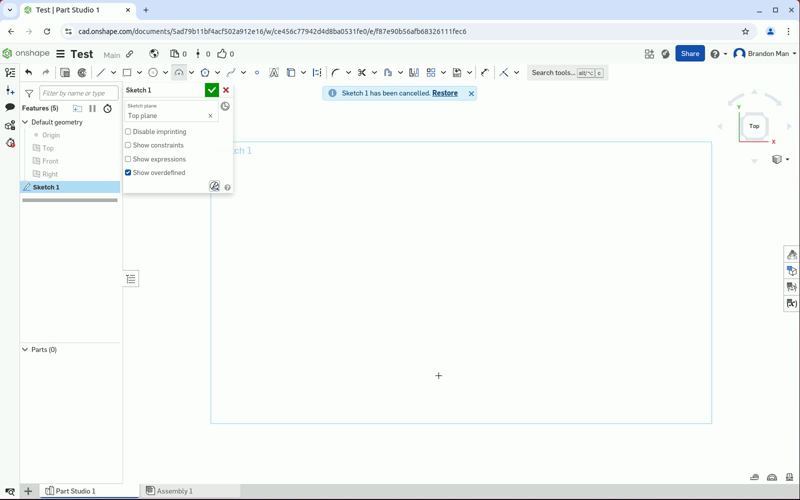
key_up(shift)
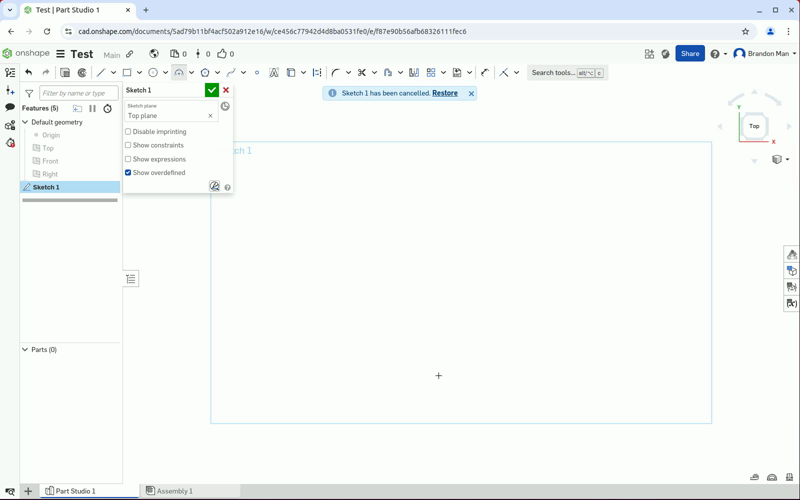
key_down(shift)
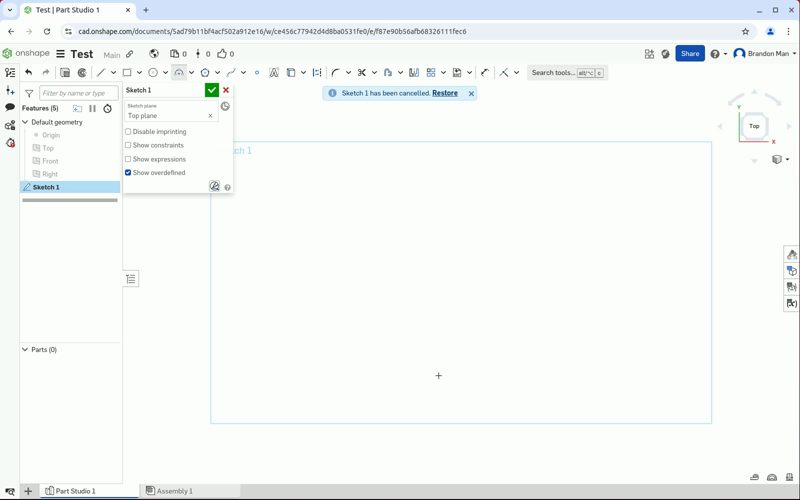
mouse_move(481, 375)
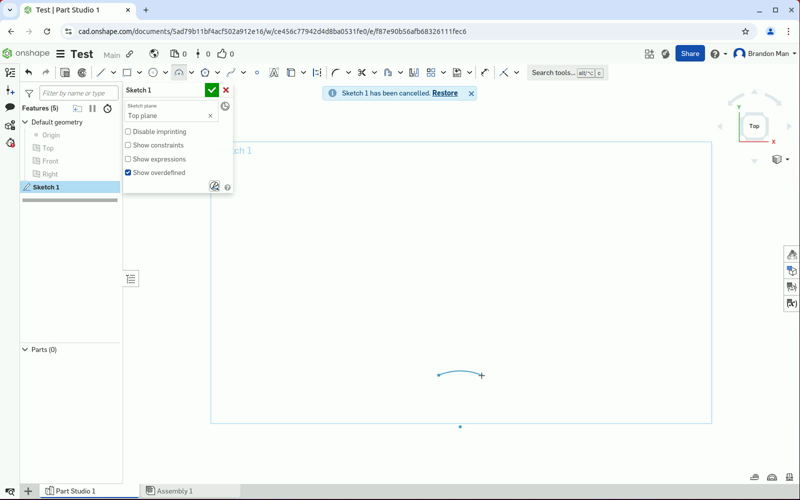
click(481, 375)
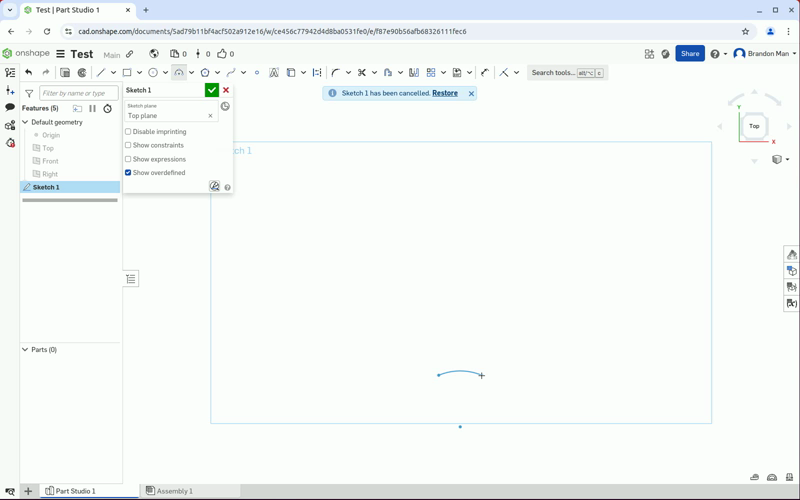
mouse_move(460, 192)
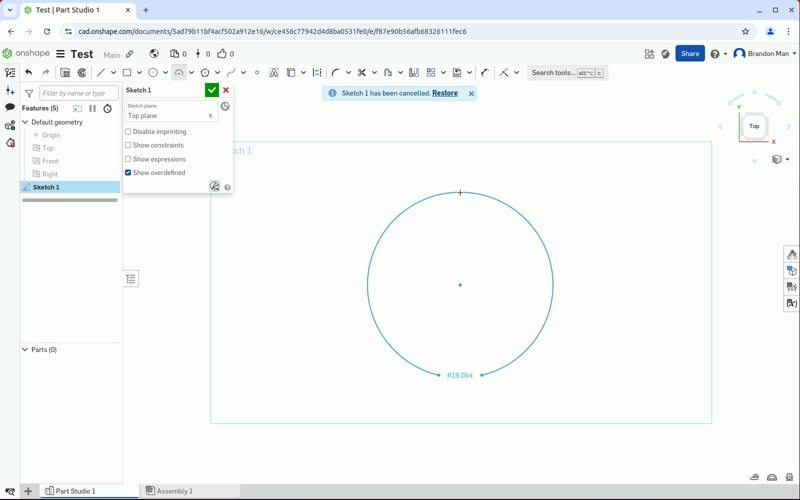
click(460, 192)
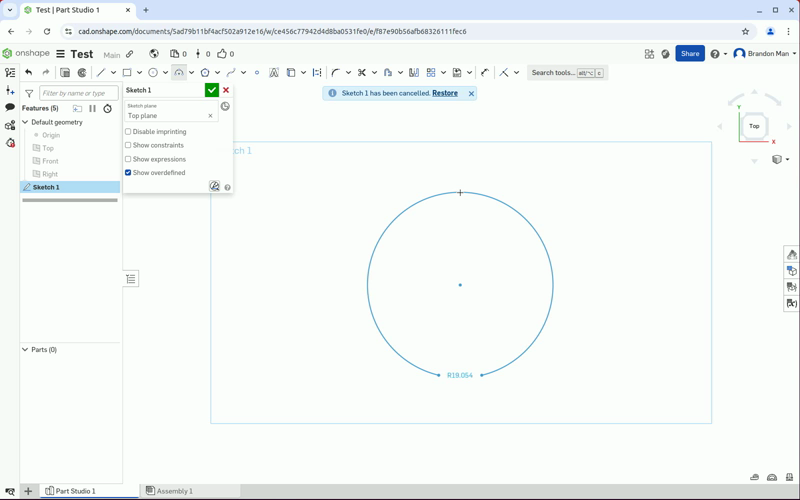
key_up(shift)
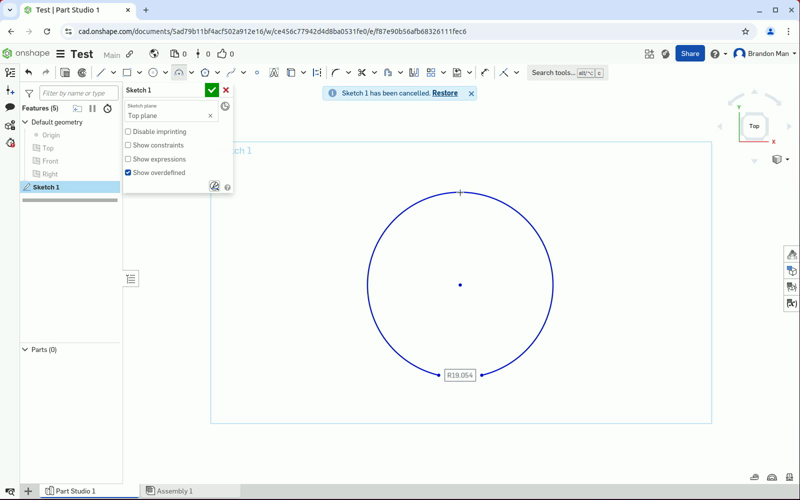
key(esc)
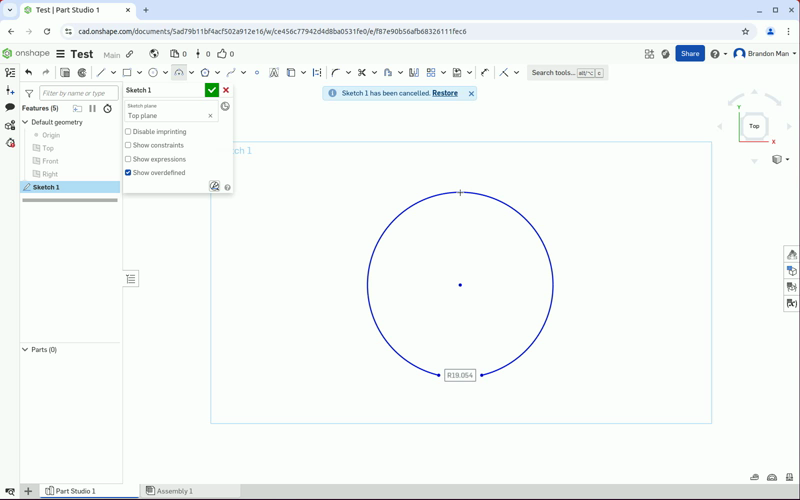
key(l)
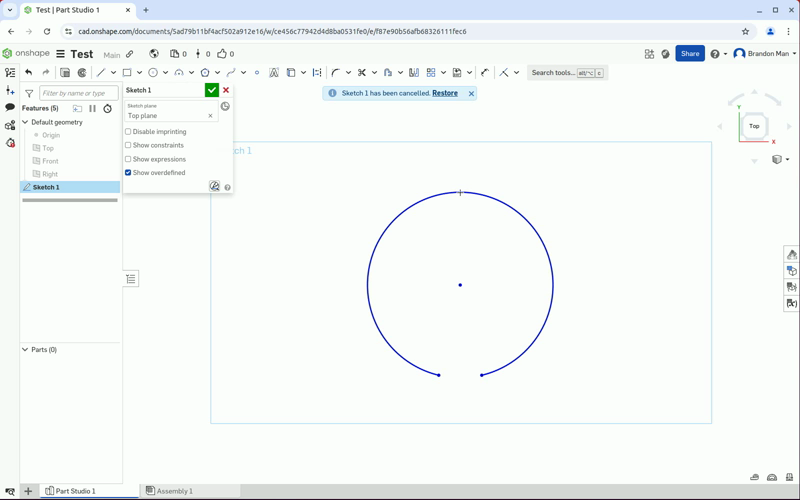
mouse_move(481, 375)
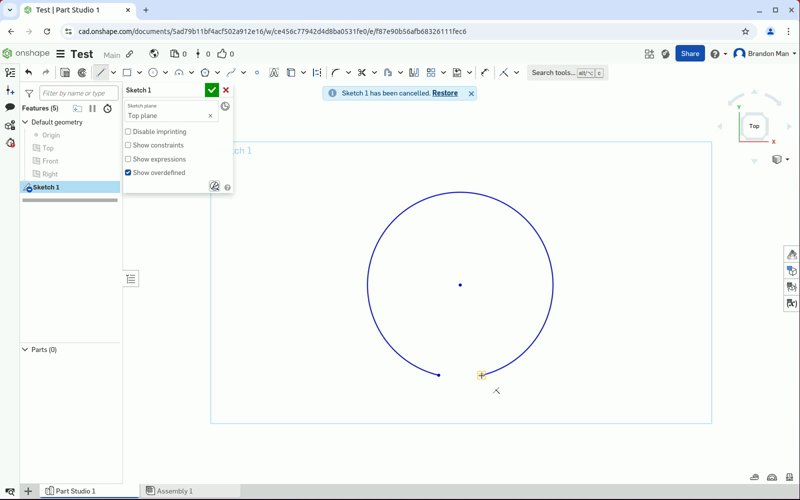
click(481, 375)
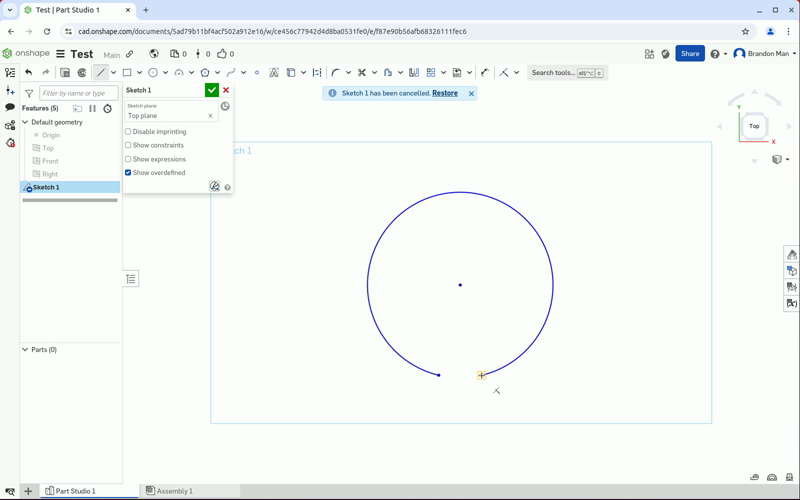
key_down(shift)
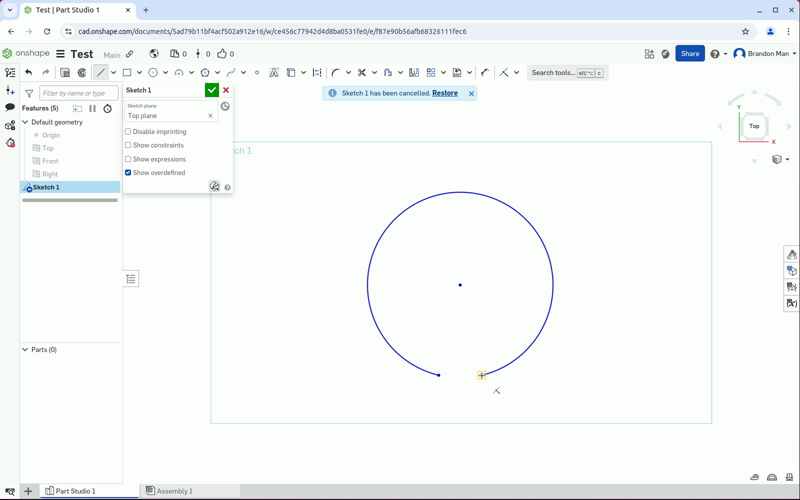
mouse_move(481, 303)
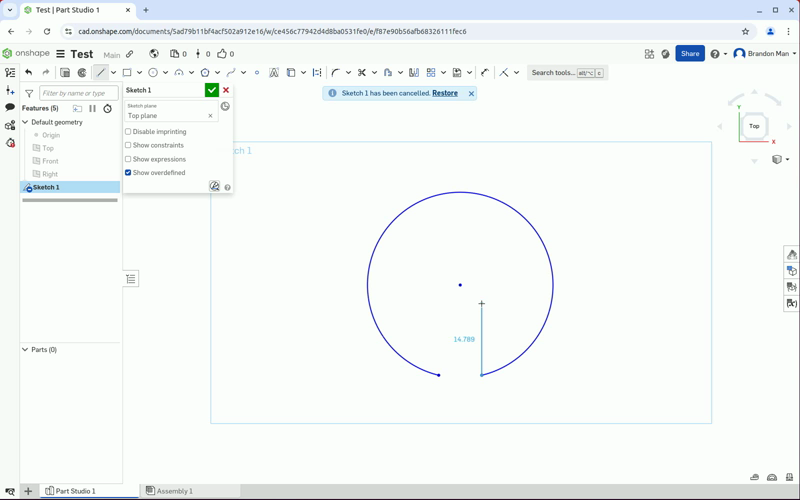
click(481, 303)
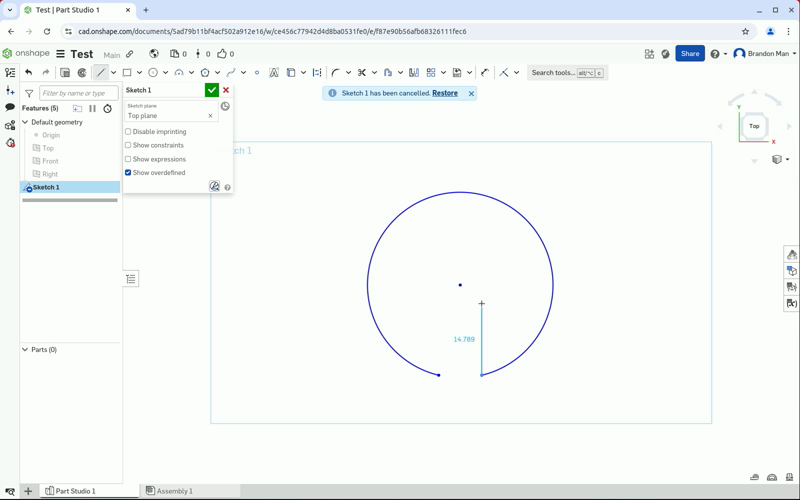
key_up(shift)
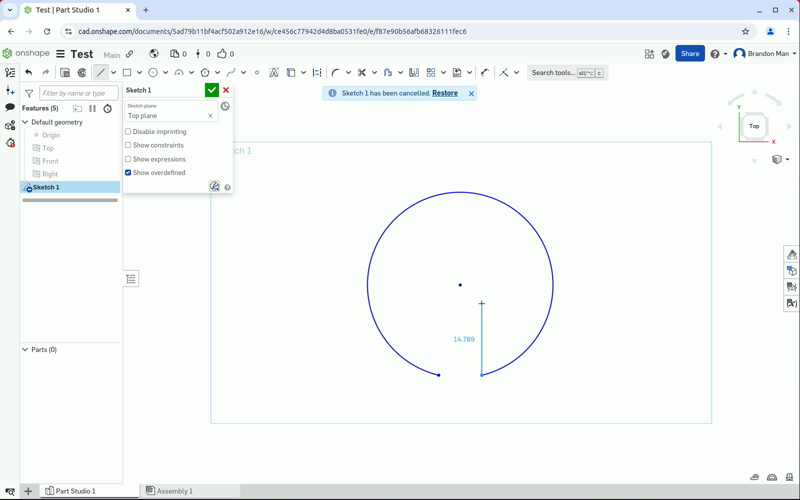
key(esc)
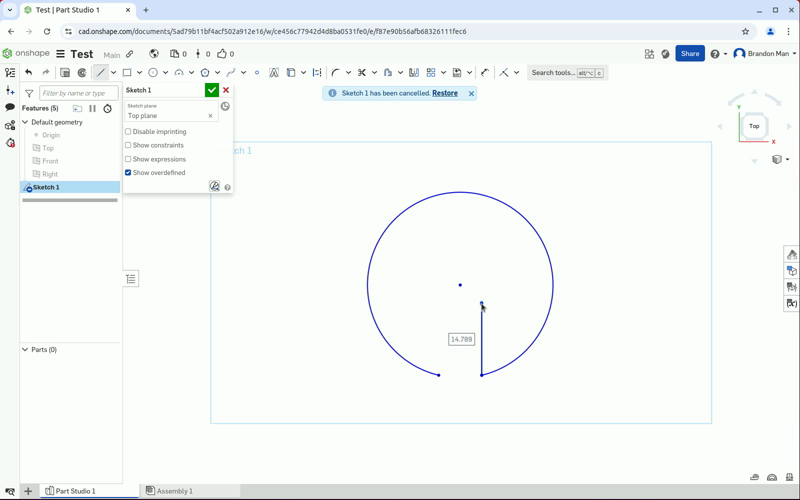
key(a)
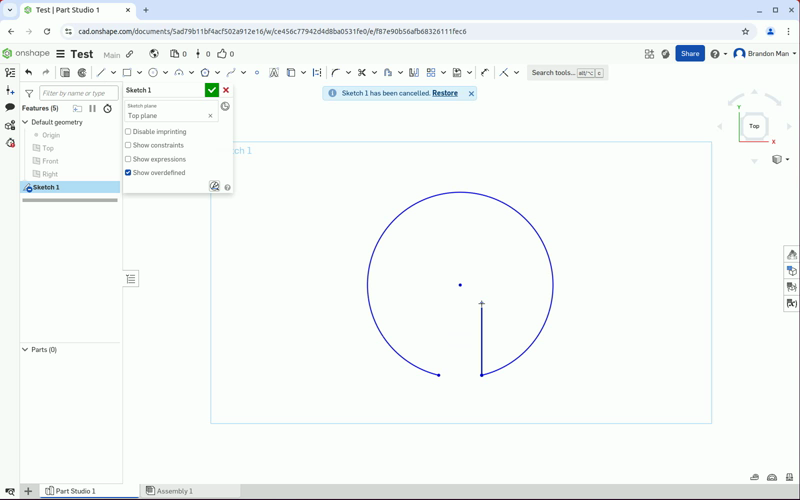
mouse_move(481, 303)
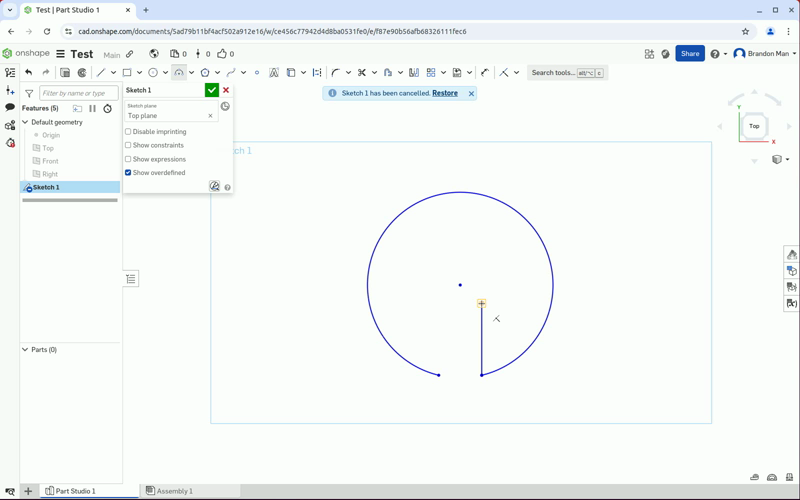
click(481, 303)
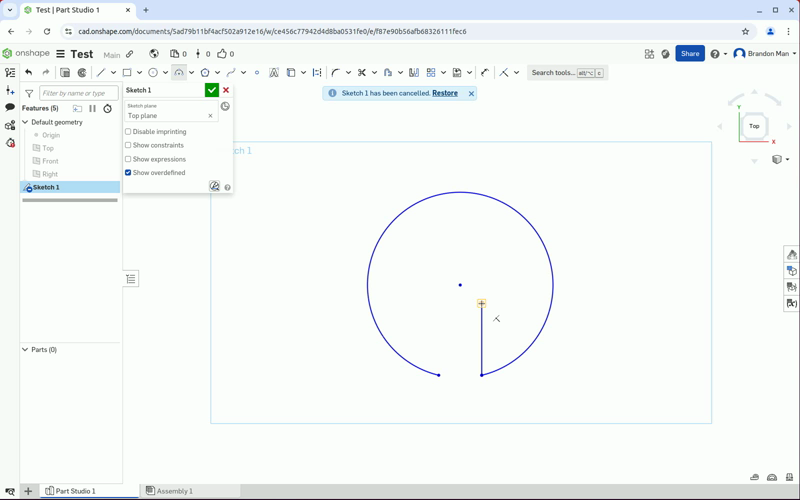
key_down(shift)
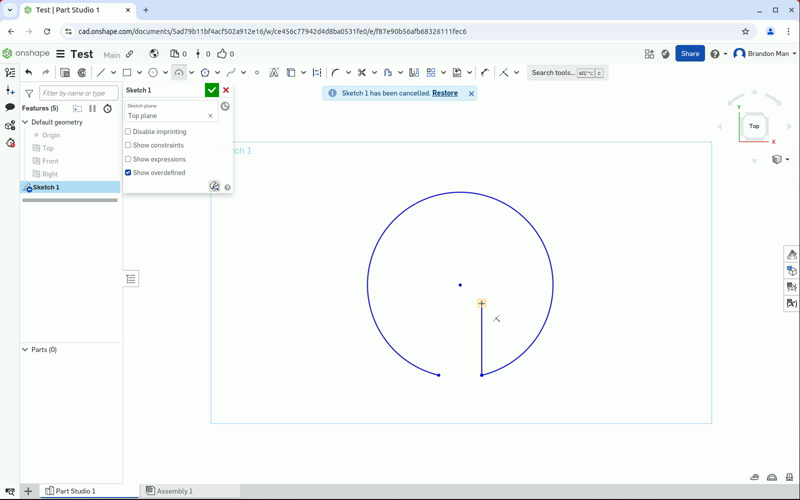
mouse_move(438, 303)
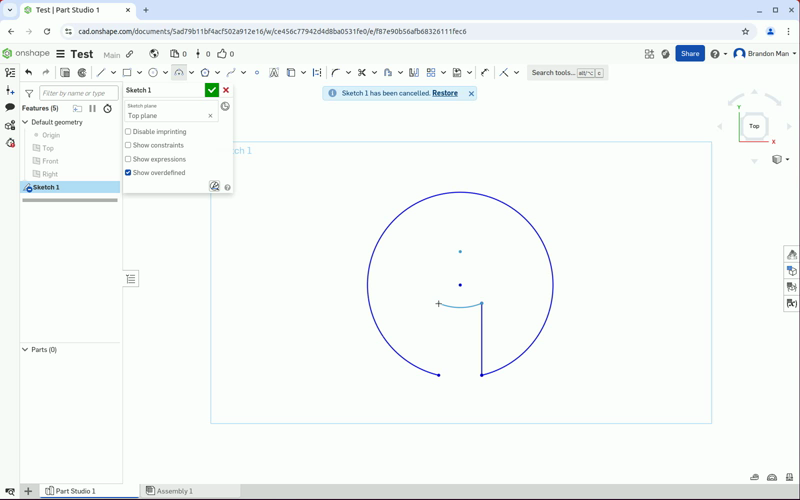
click(438, 303)
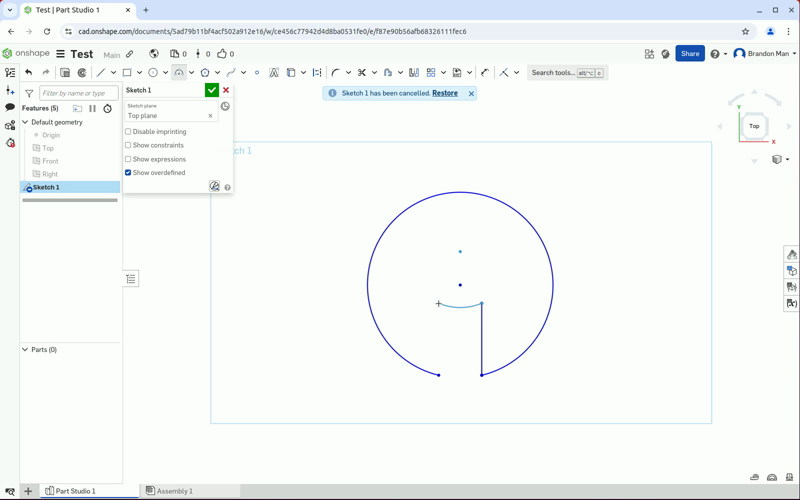
mouse_move(460, 254)
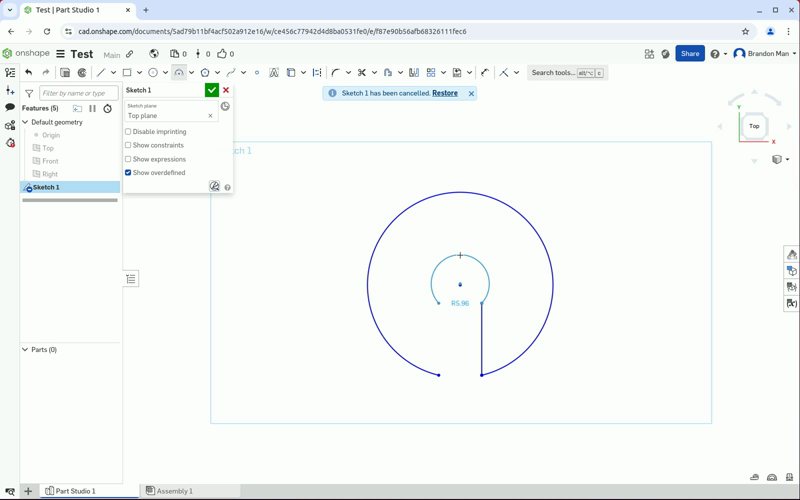
click(460, 254)
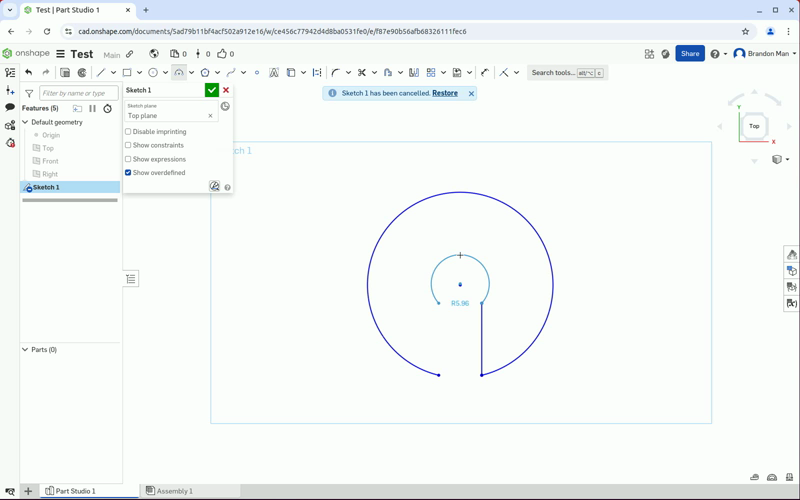
key_up(shift)
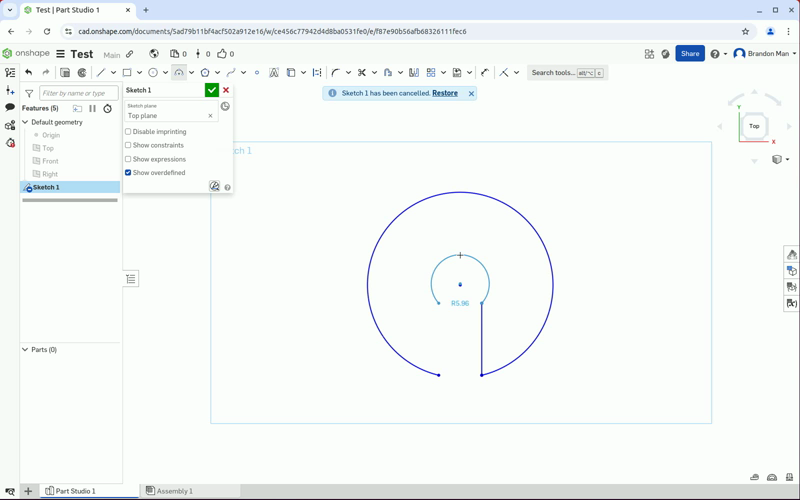
key(esc)
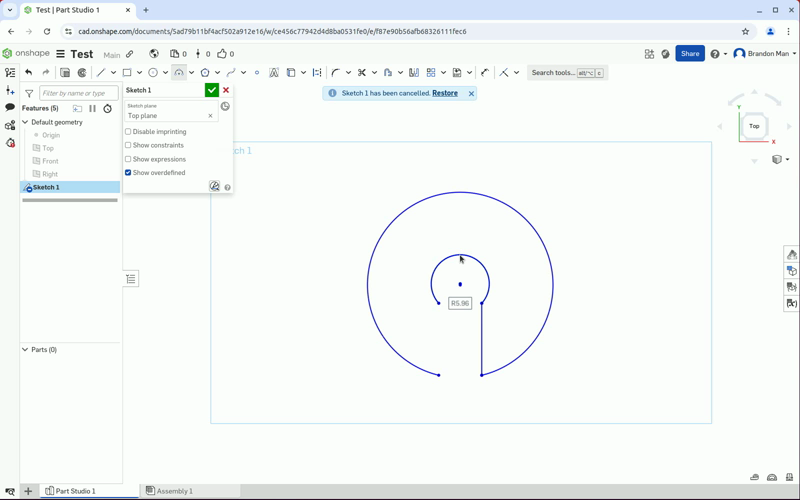
key(l)
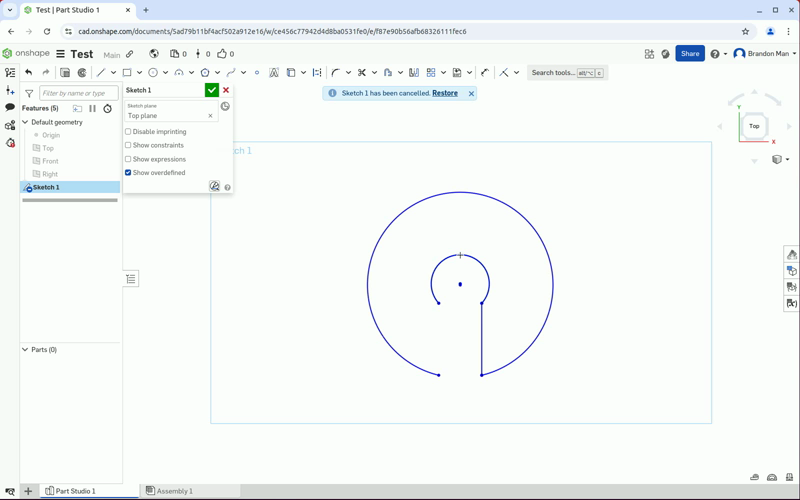
mouse_move(438, 303)
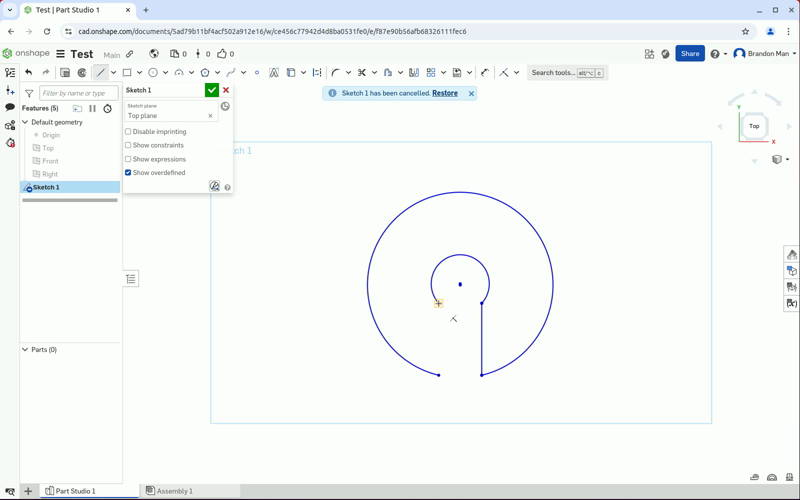
click(438, 303)
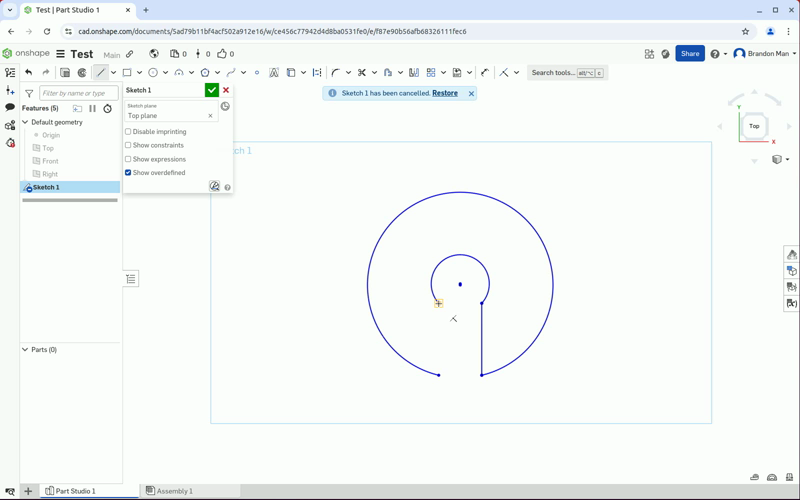
key_down(shift)
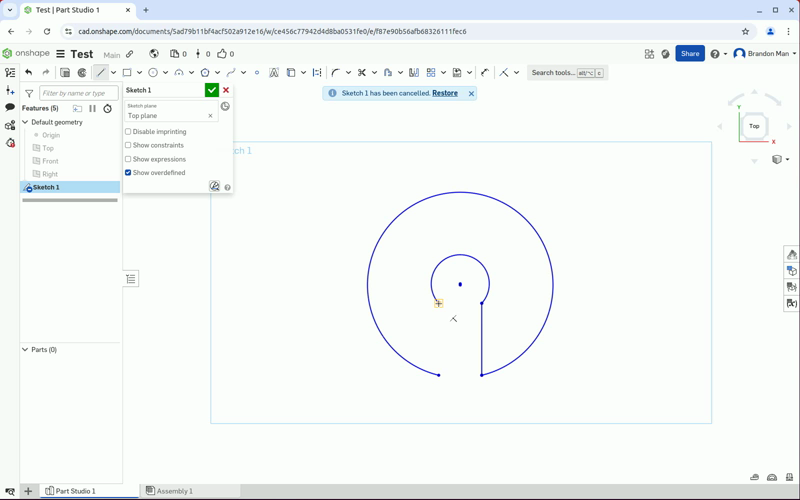
mouse_move(438, 375)
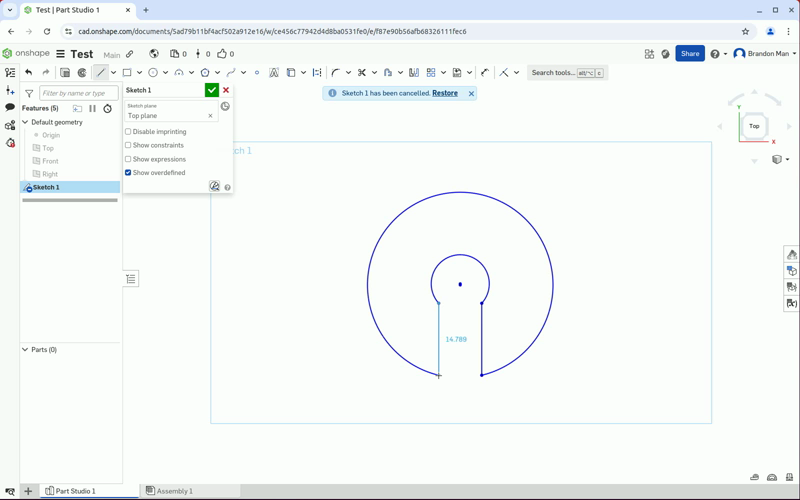
key_up(shift)
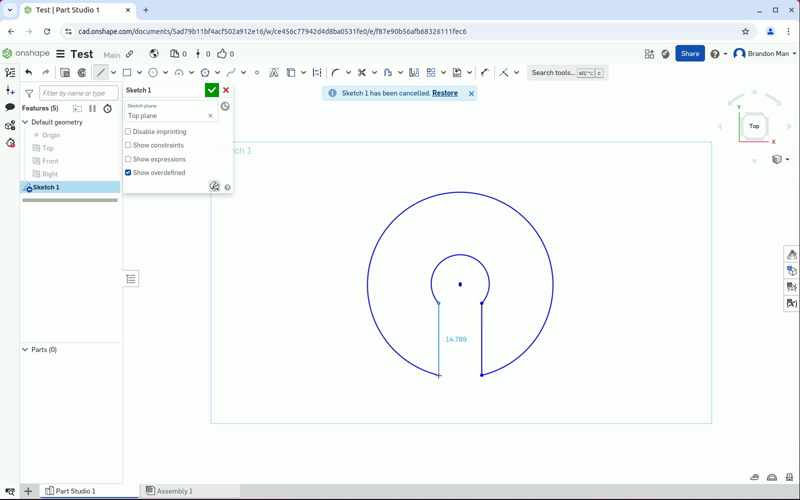
click(438, 375)
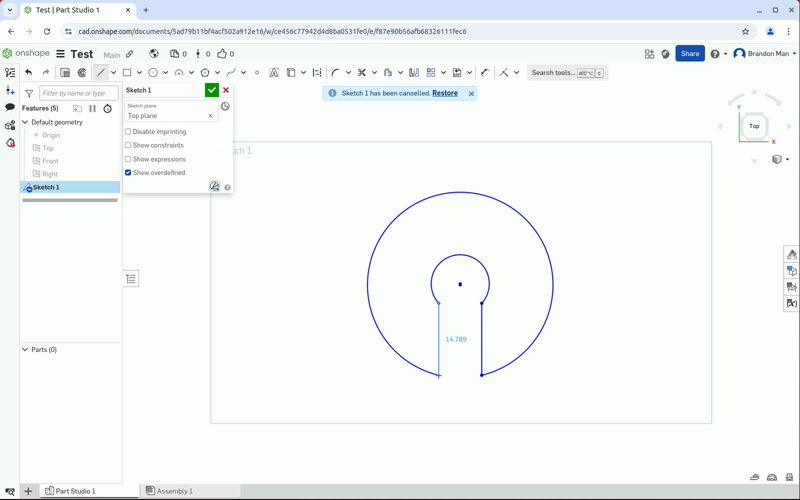
key(esc)
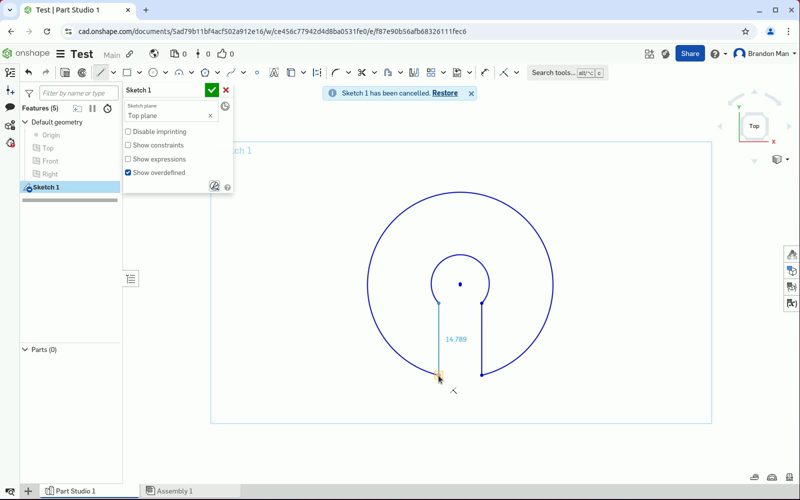
mouse_move(412, 339)
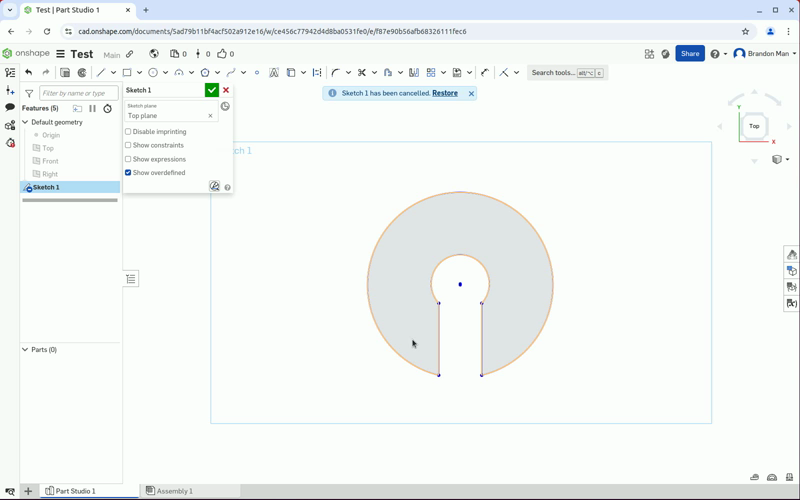
click(412, 339)
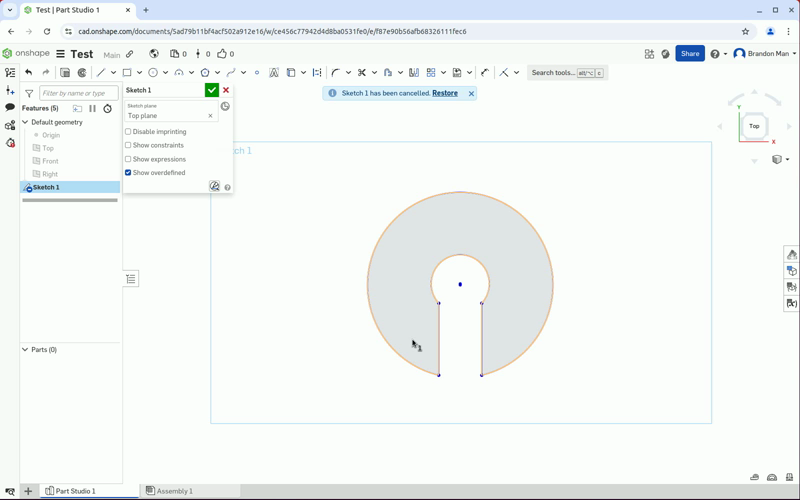
mouse_move(73, 352)
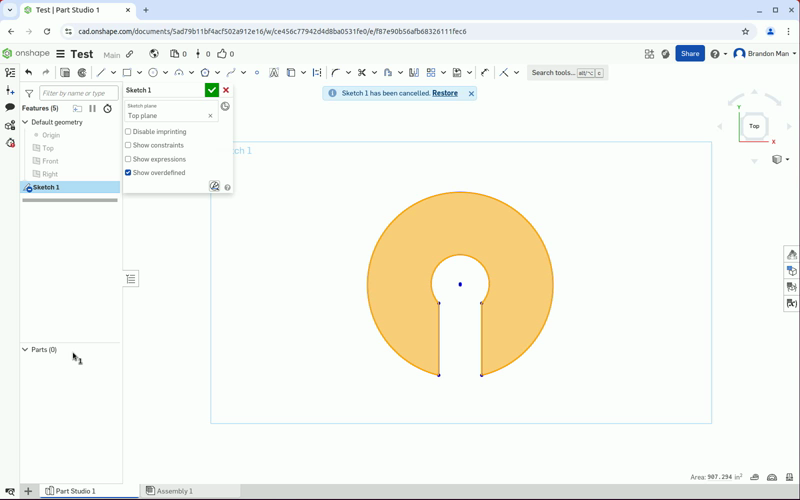
key(shift+y)
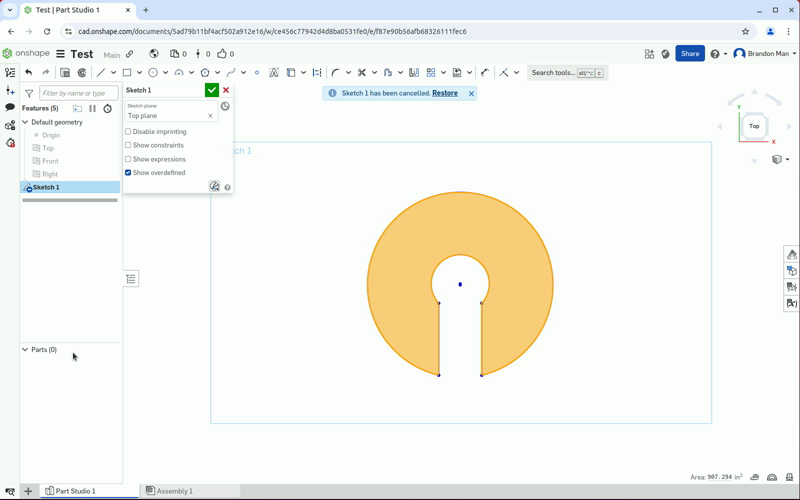
key(shift+e)
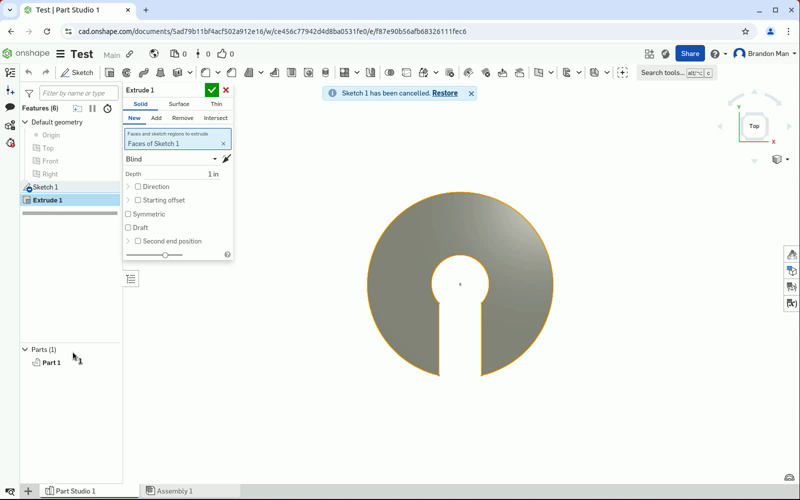
mouse_move(143, 106)
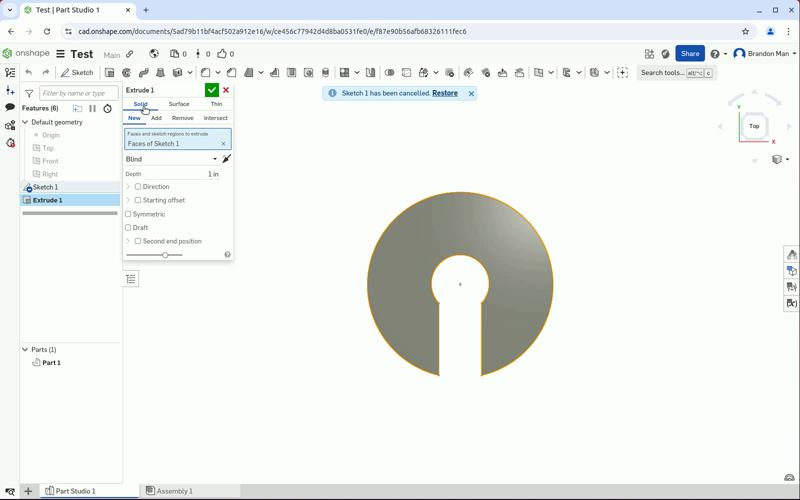
click(143, 106)
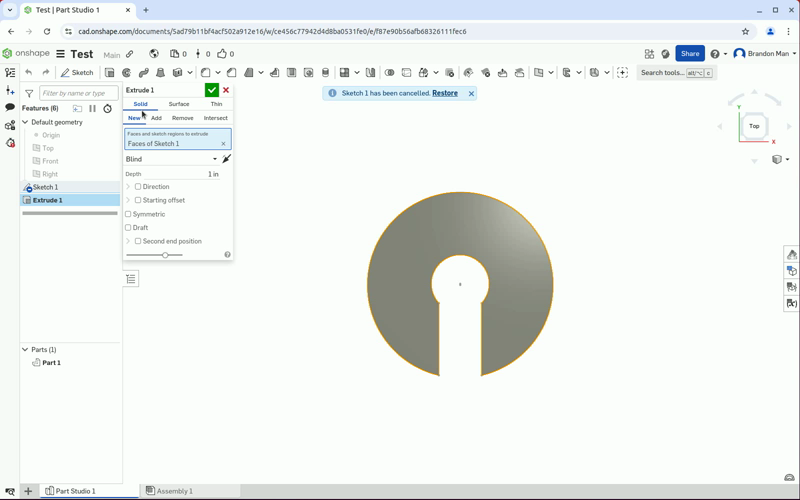
mouse_move(137, 120)
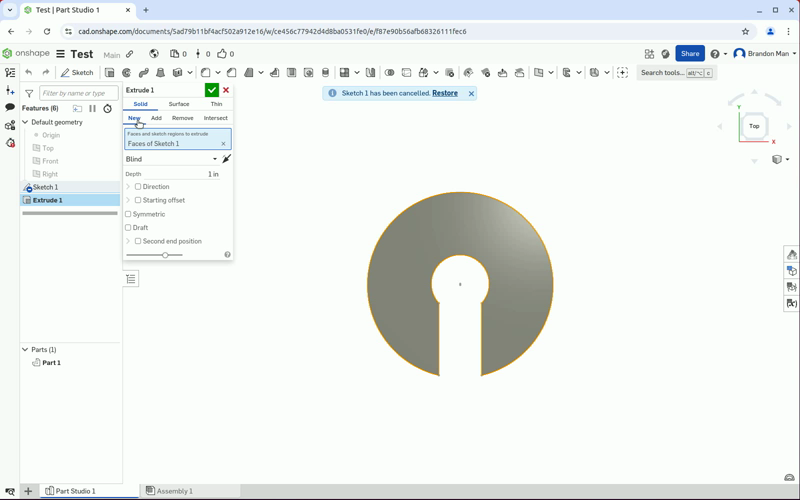
click(137, 120)
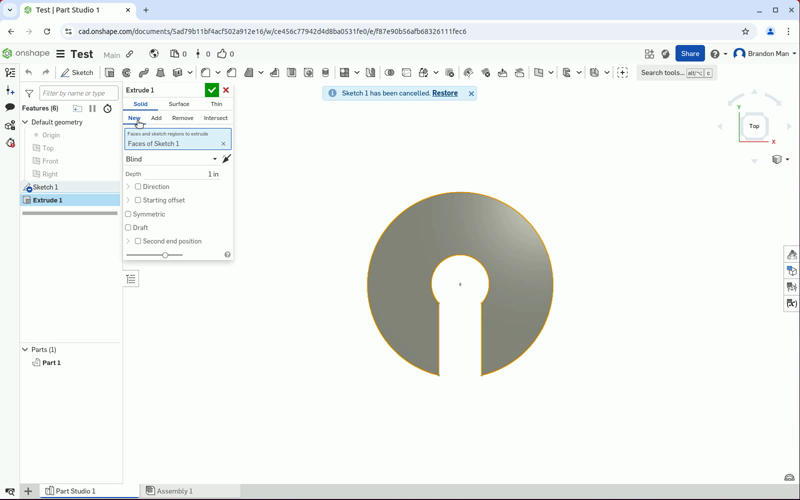
key(tab, 4)
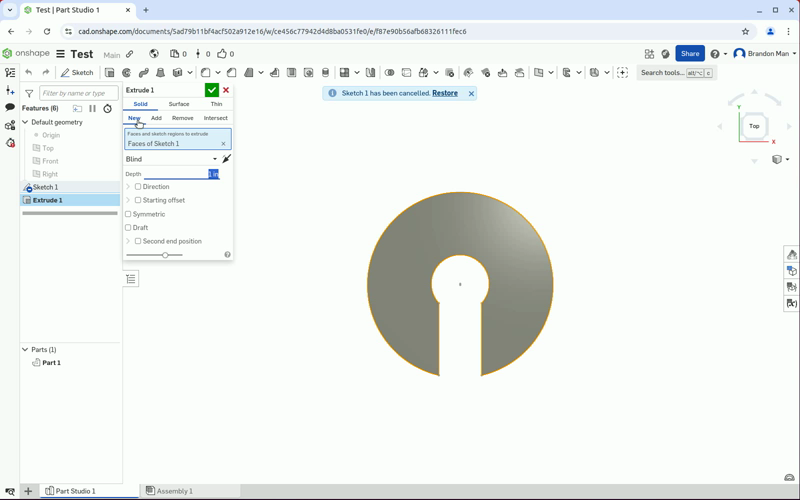
text(11.073)
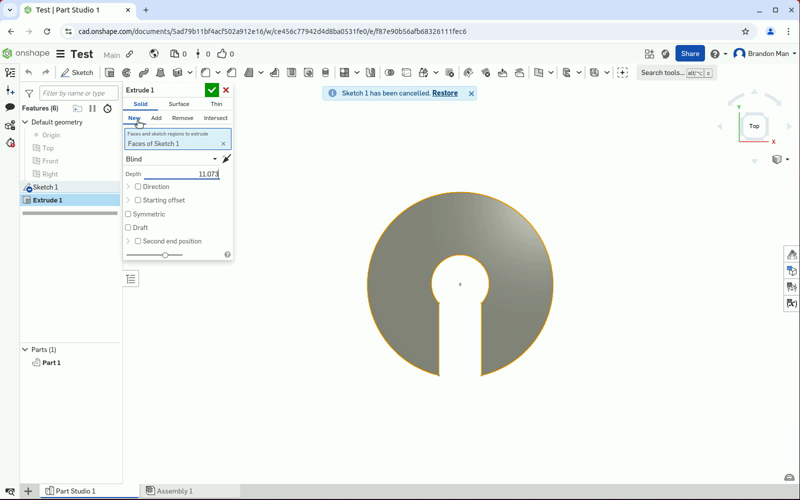
key(enter)
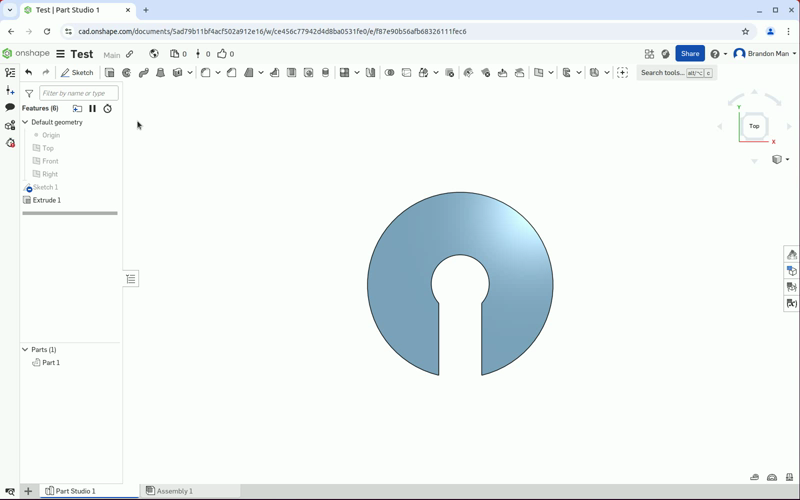
key(shift+h)
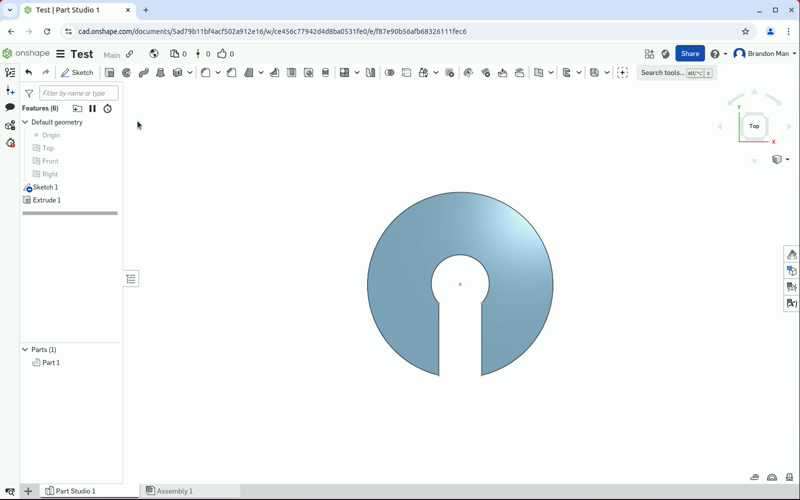
key(shift+h)
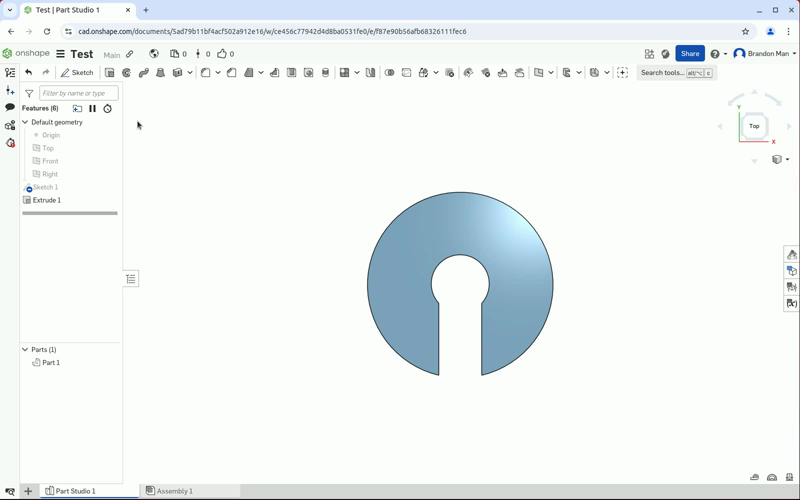
mouse_move(73, 189)
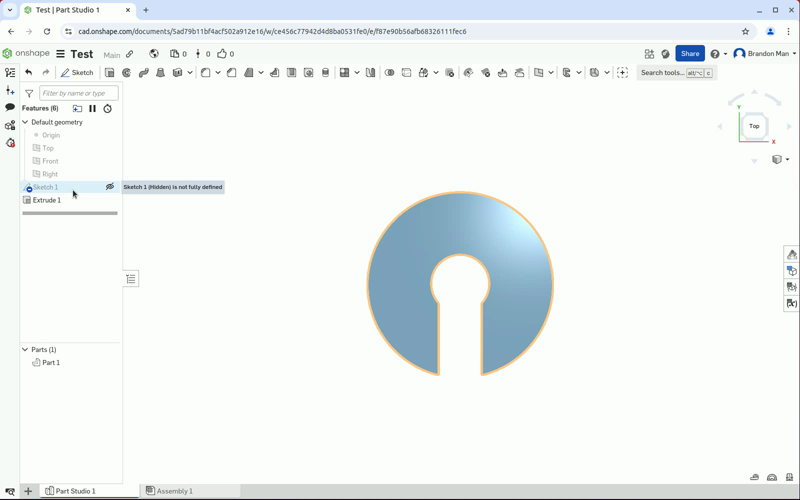
click(73, 189)
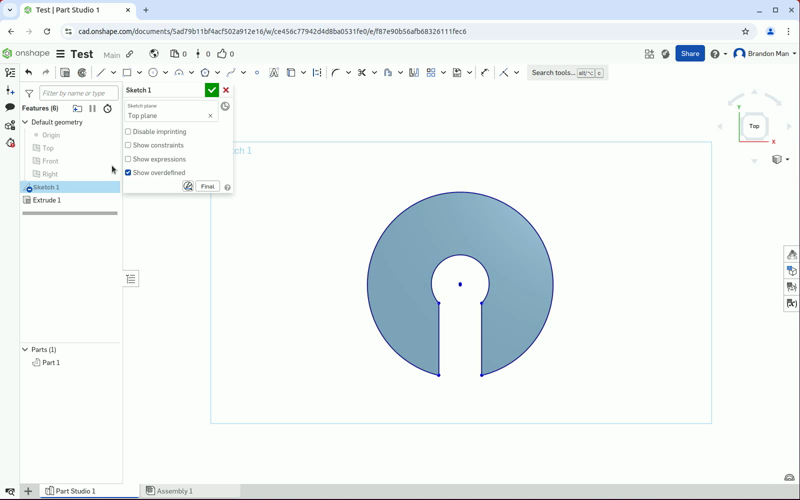
mouse_move(229, 92)
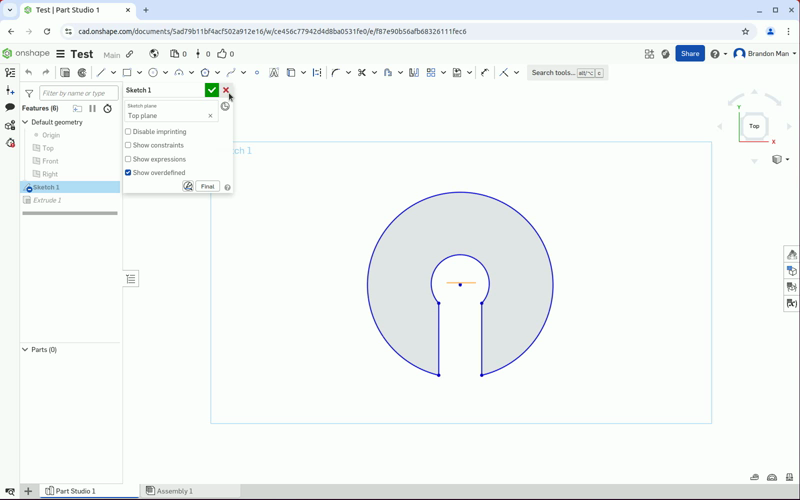
click(229, 92)
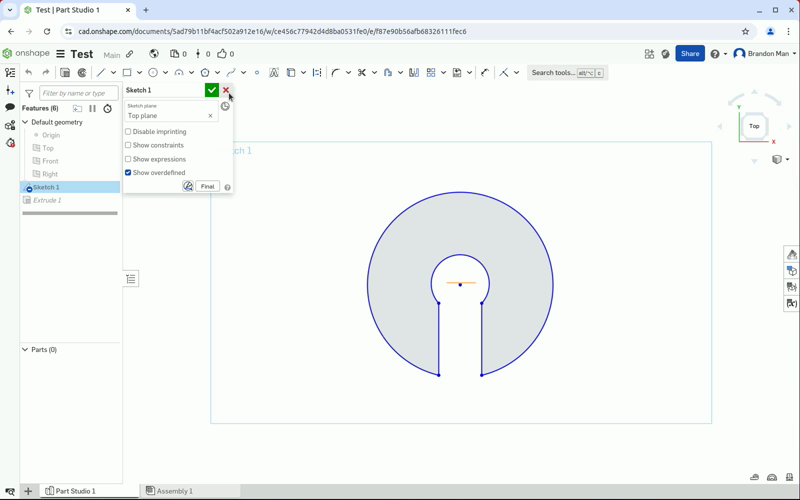
key(shift+s)
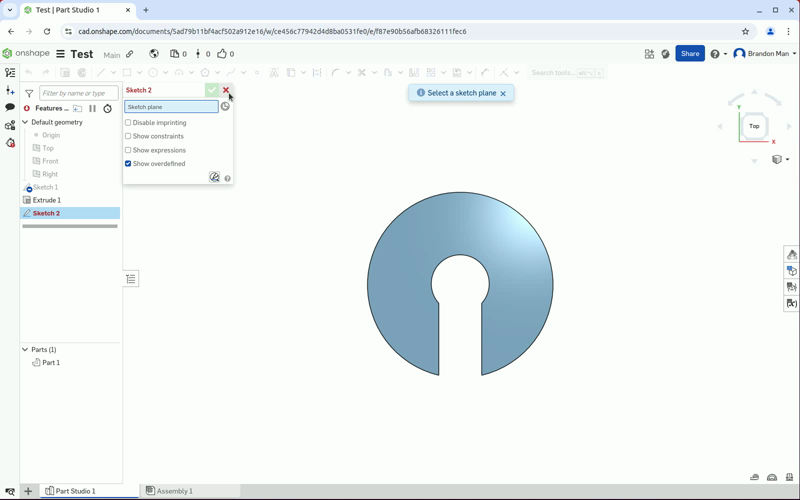
mouse_move(73, 150)
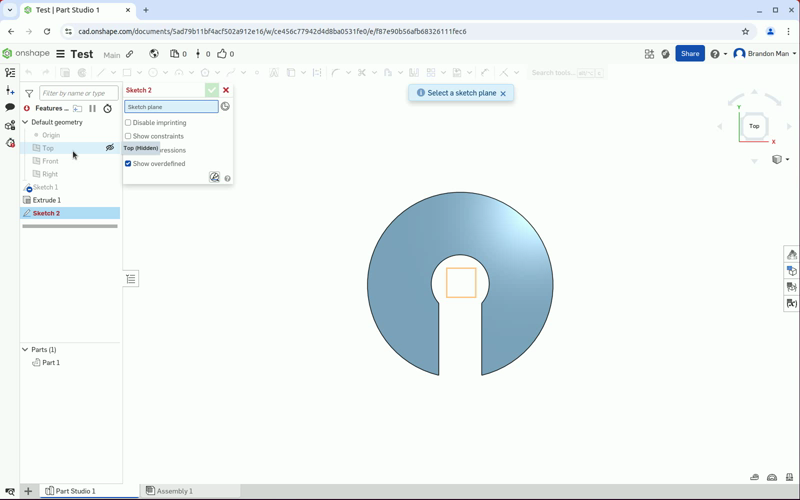
click(73, 150)
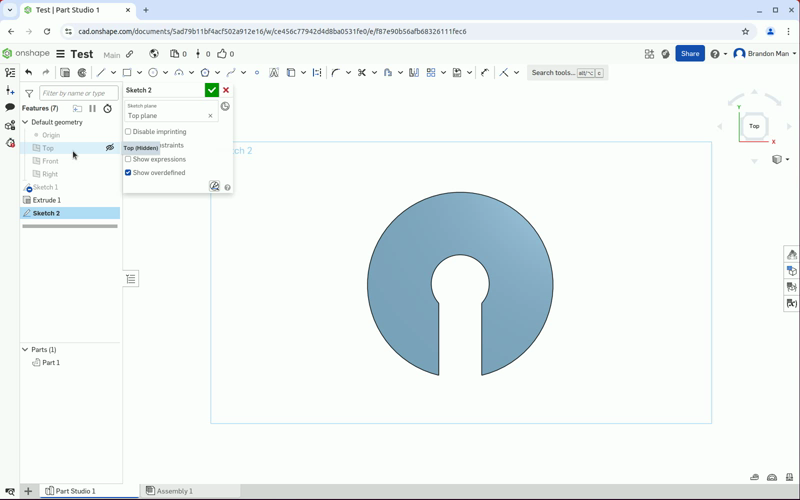
mouse_move(73, 352)
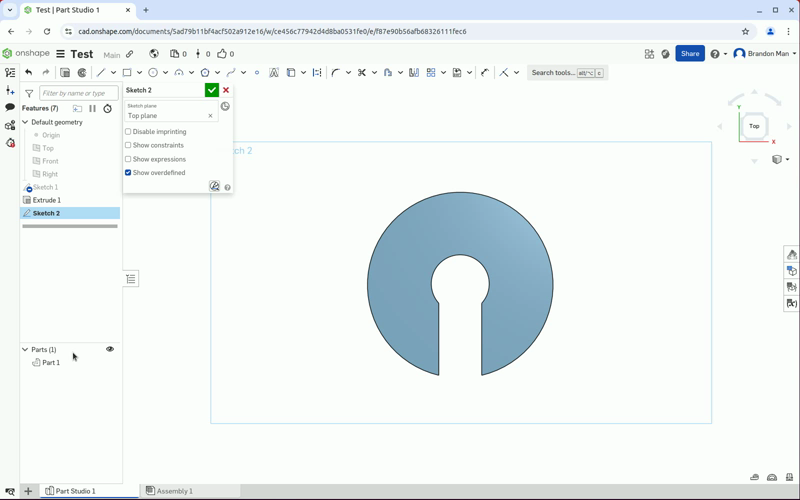
key(y)
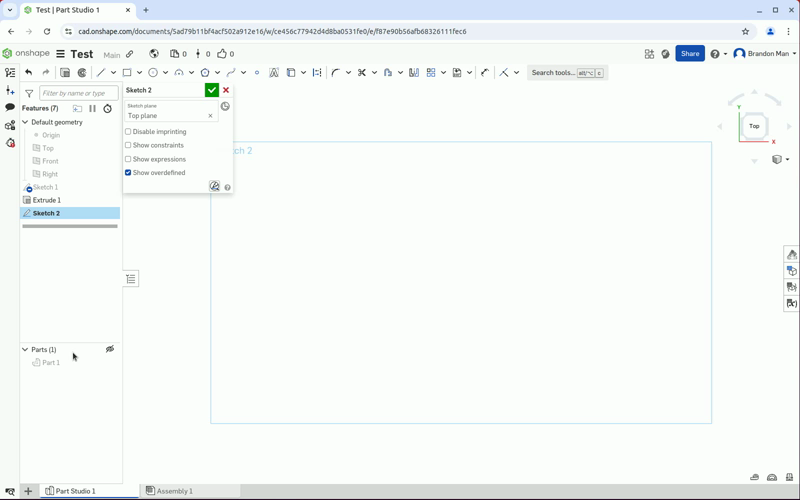
key(a)
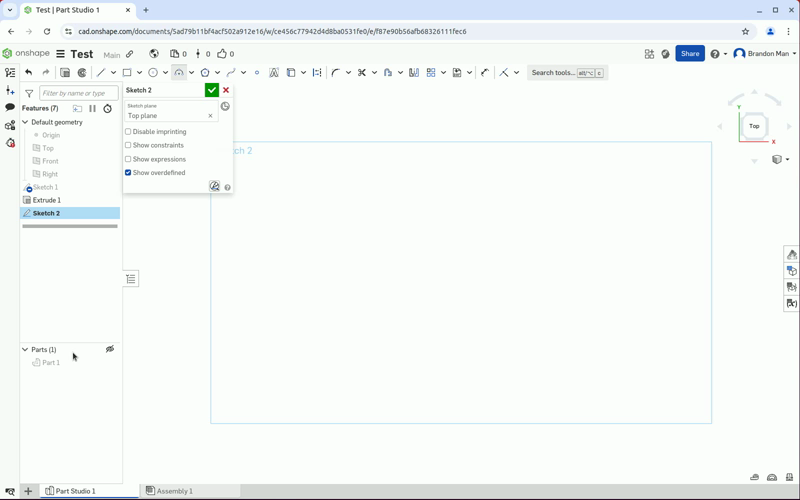
key_down(shift)
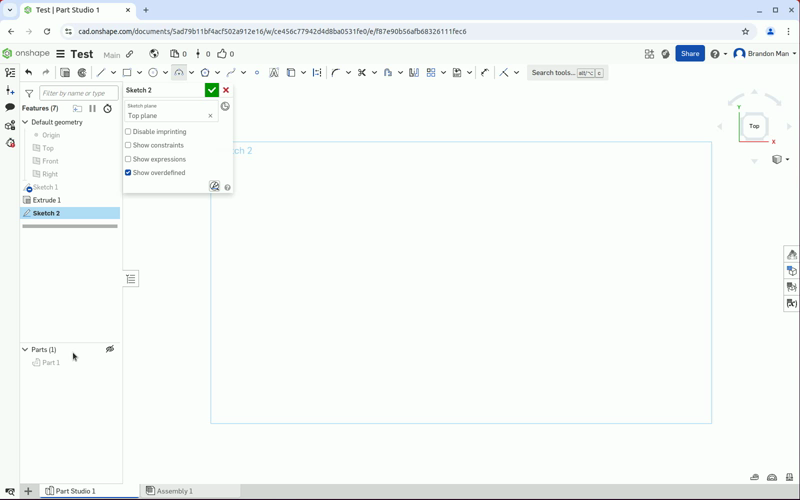
mouse_move(438, 393)
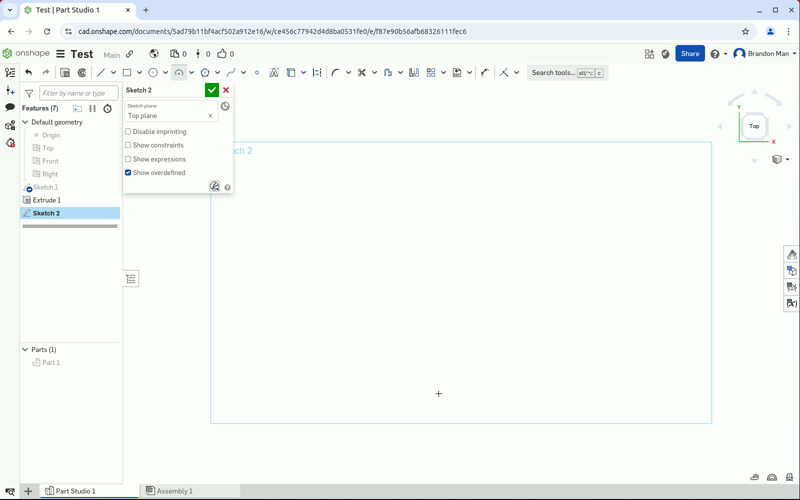
click(438, 393)
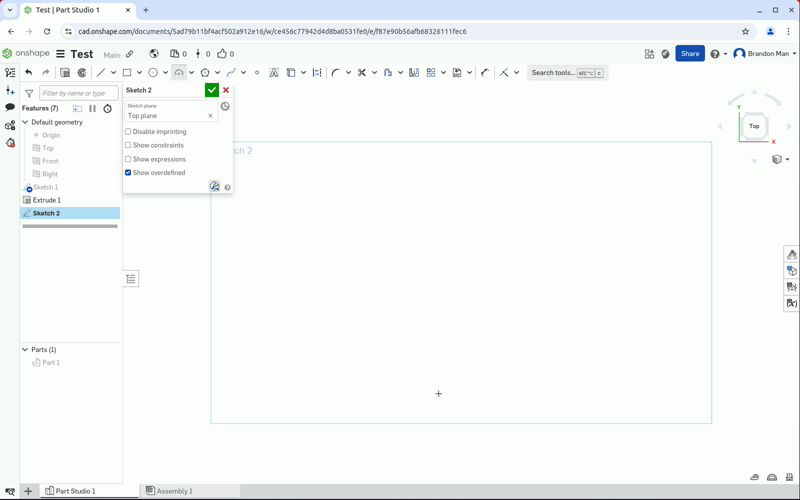
key_up(shift)
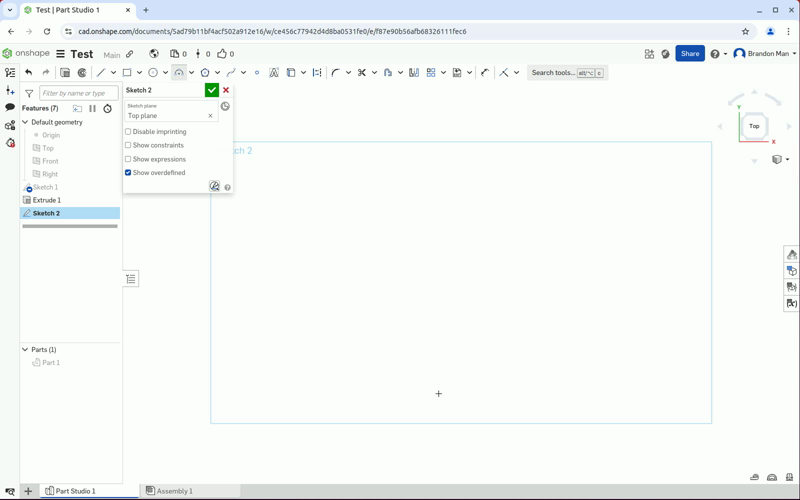
key_down(shift)
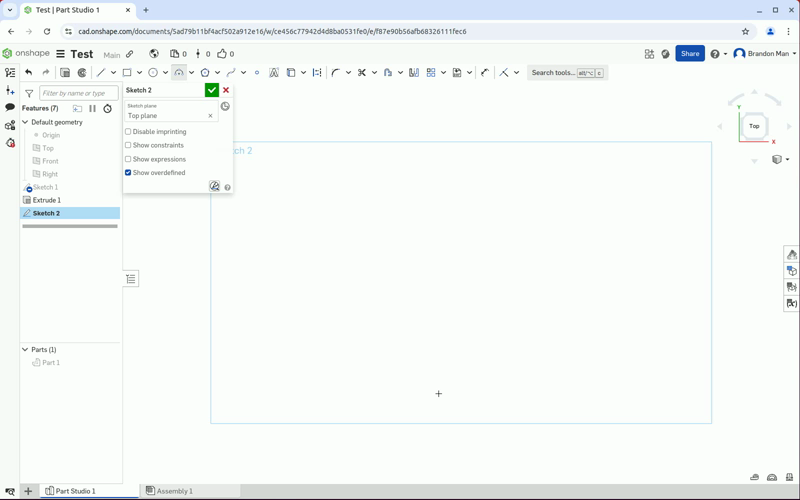
mouse_move(483, 393)
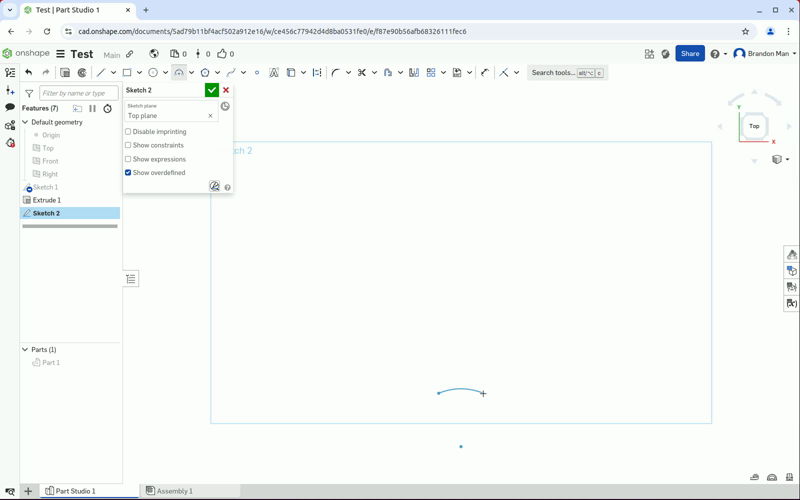
click(483, 393)
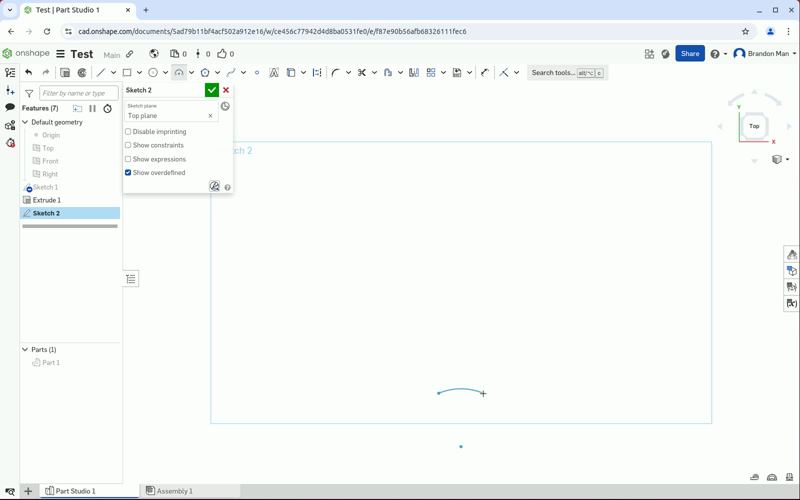
mouse_move(460, 168)
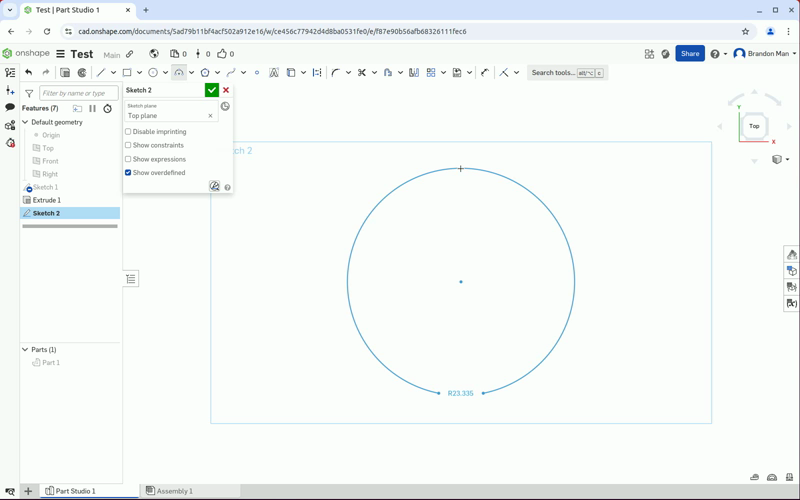
click(460, 168)
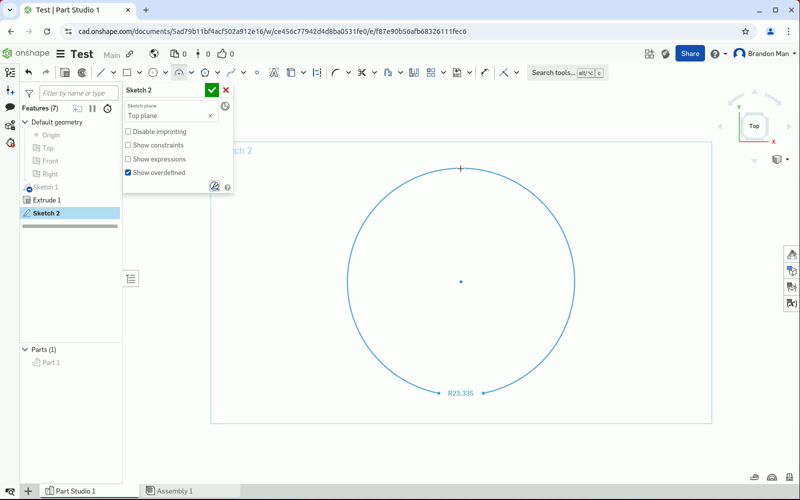
key_up(shift)
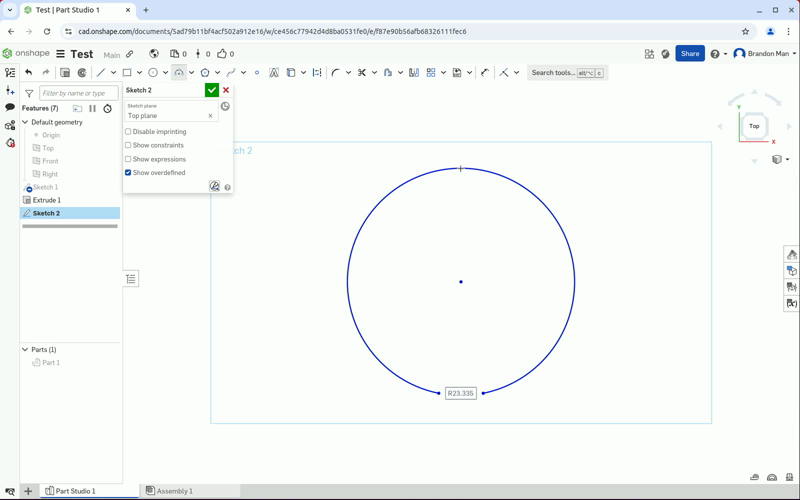
key(esc)
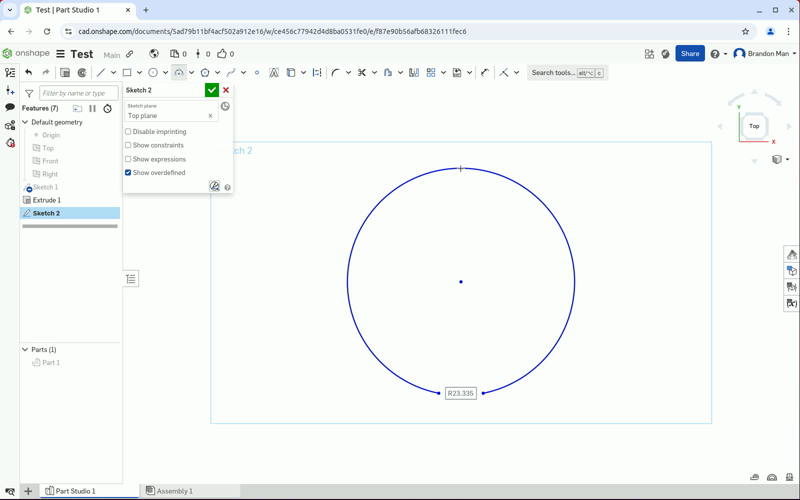
key(l)
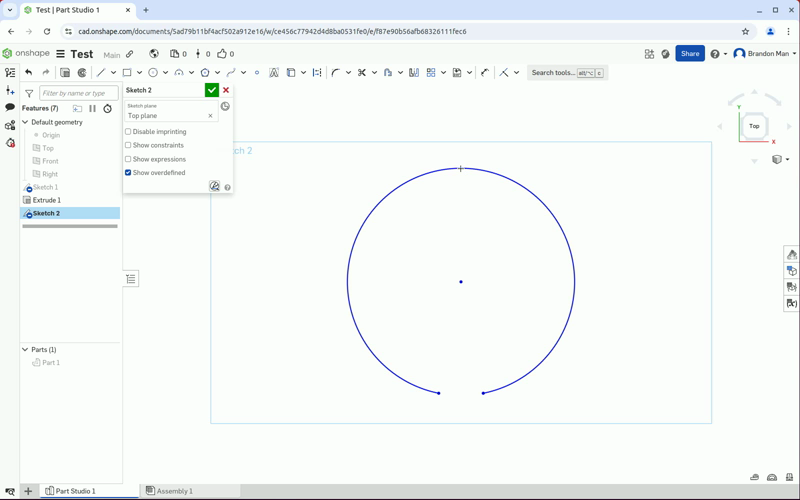
mouse_move(483, 393)
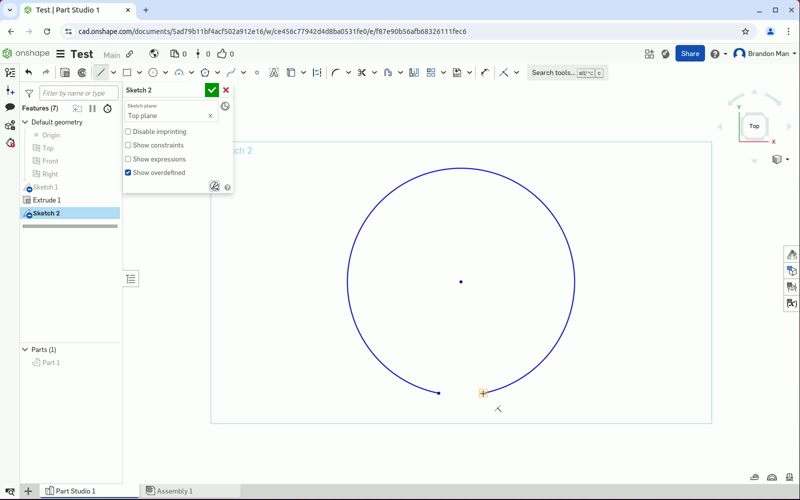
click(483, 393)
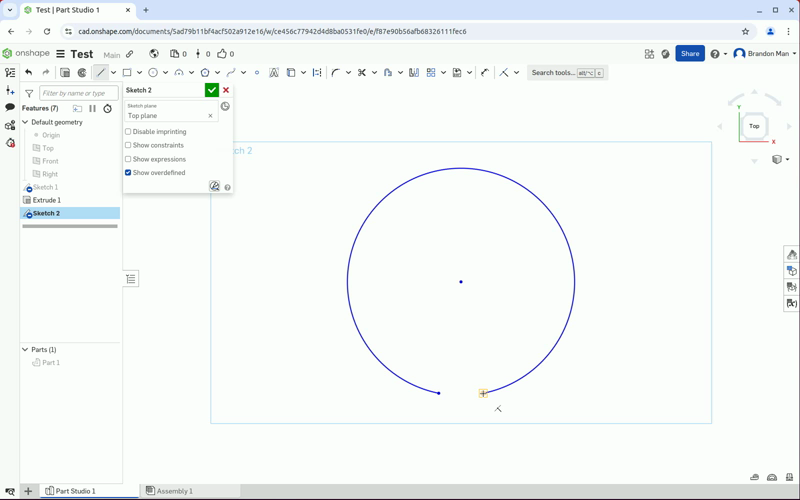
key_down(shift)
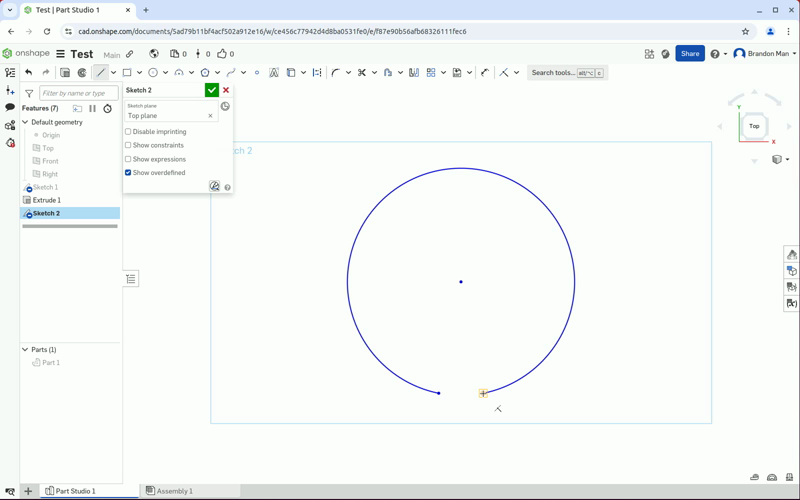
mouse_move(513, 393)
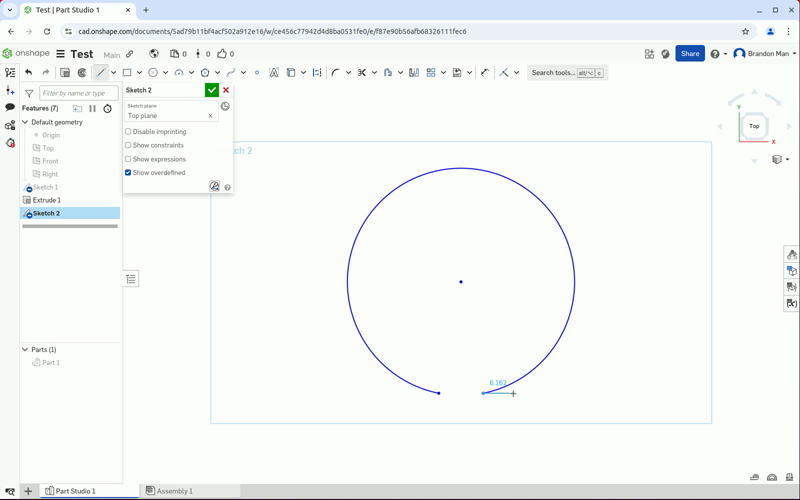
mouse_move(483, 374)
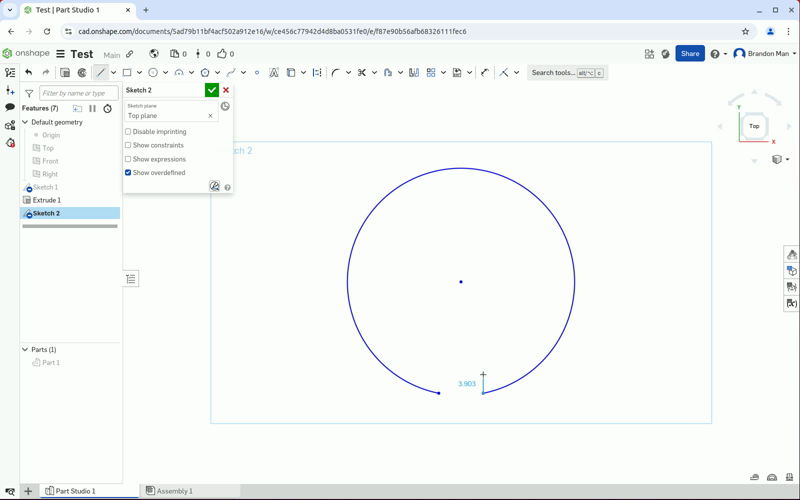
click(483, 374)
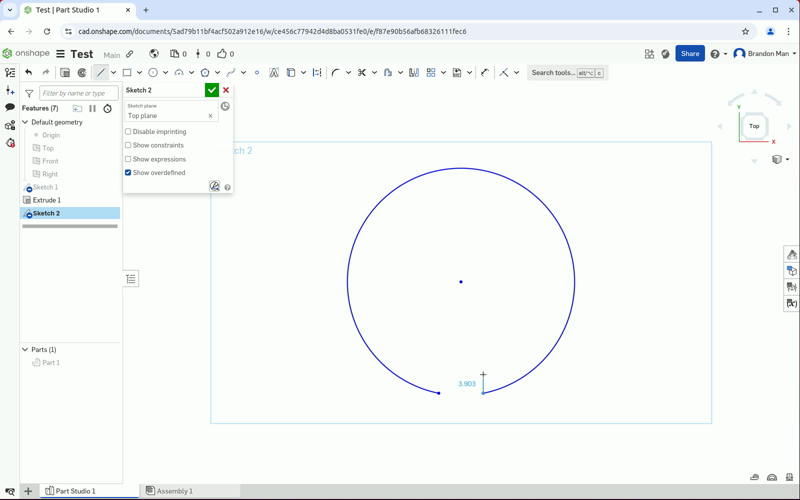
key_up(shift)
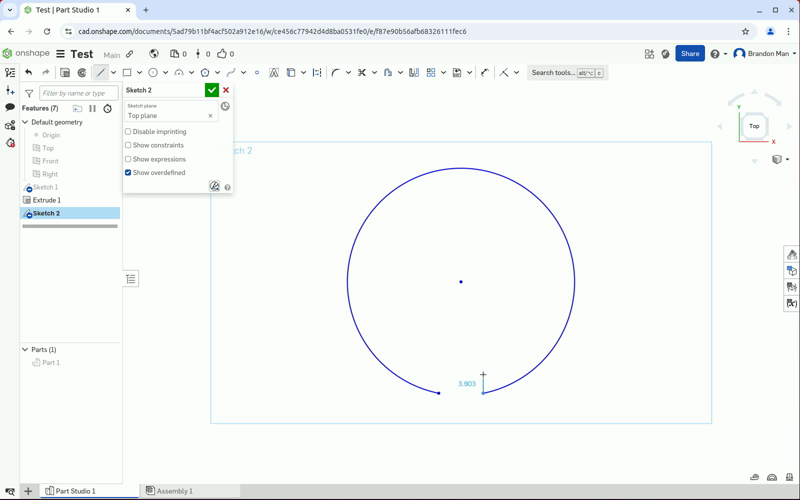
key(esc)
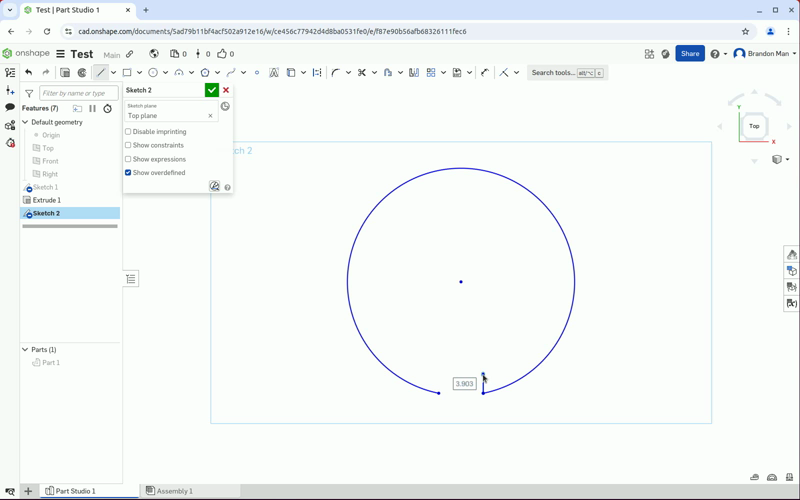
key(a)
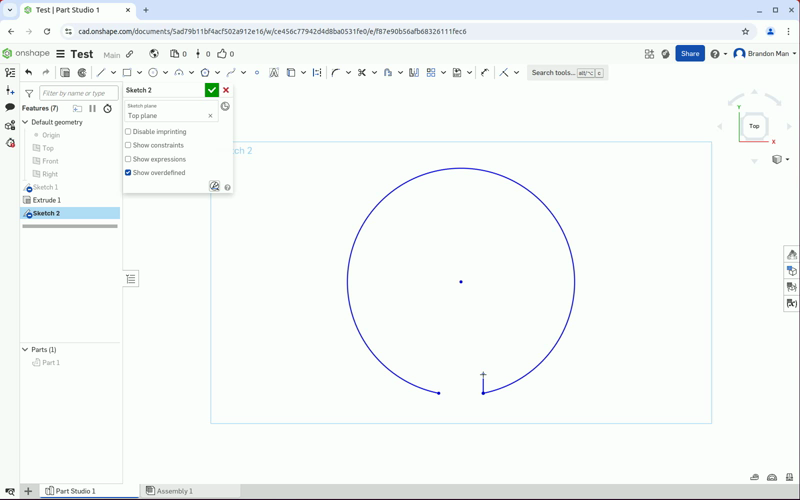
mouse_move(483, 374)
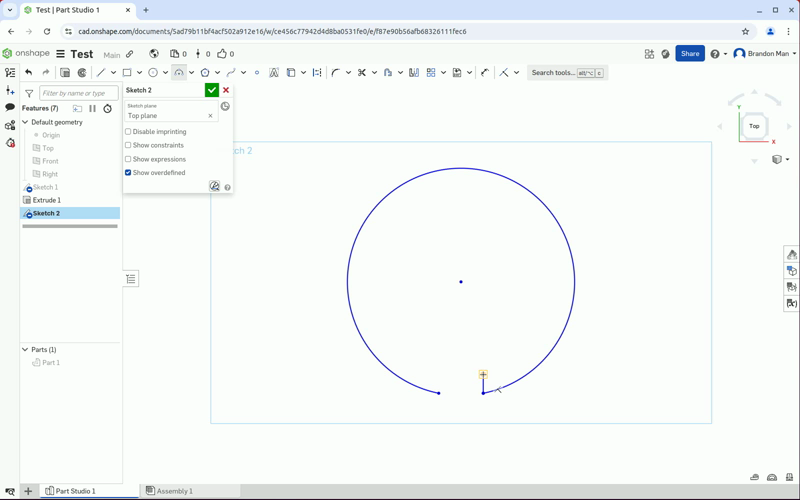
click(483, 374)
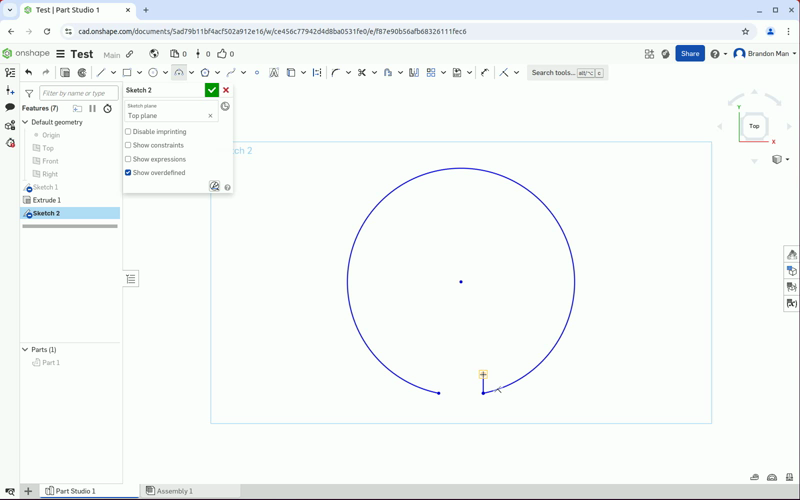
key_down(shift)
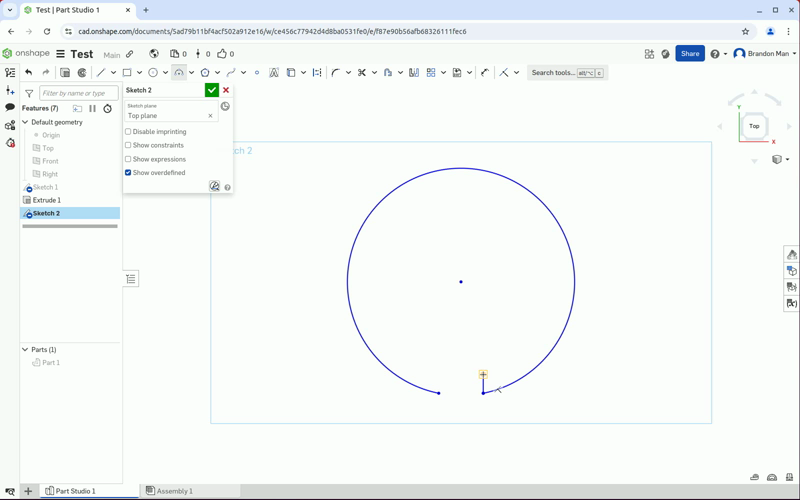
mouse_move(438, 374)
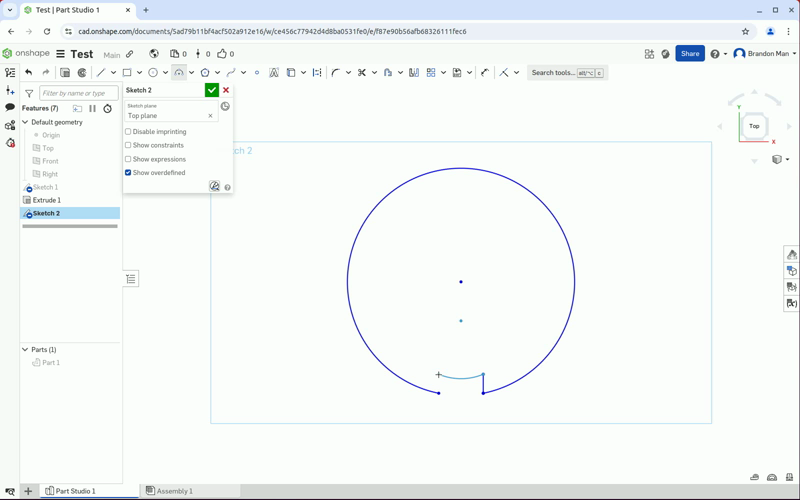
click(438, 374)
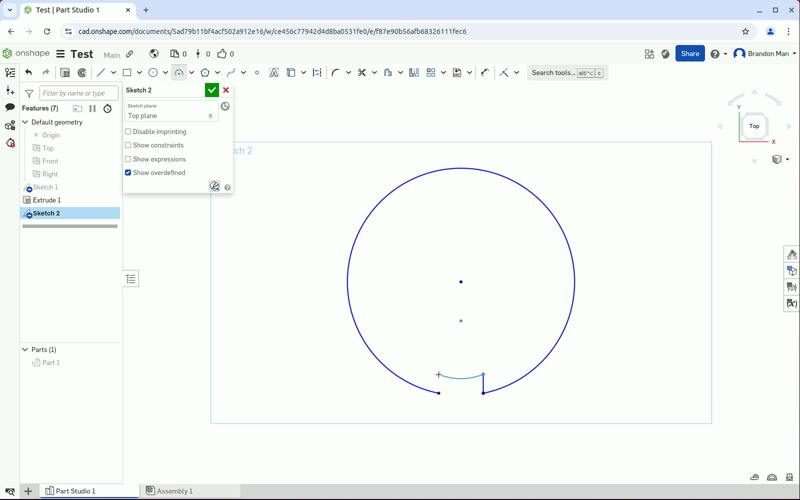
mouse_move(460, 185)
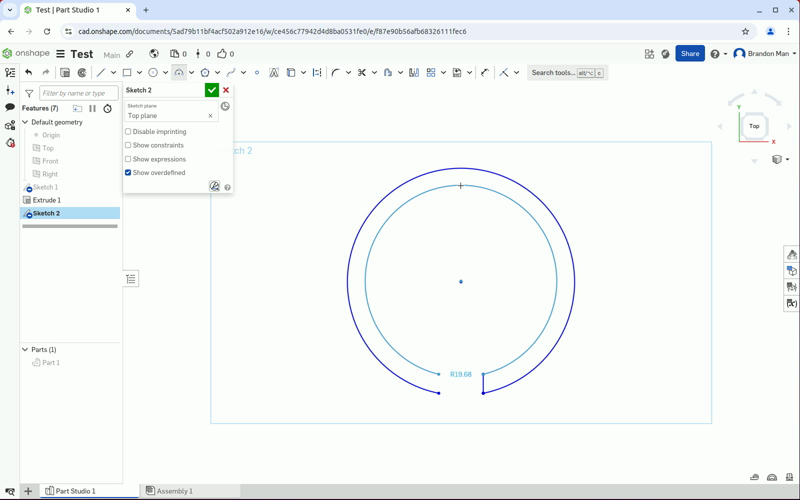
click(460, 185)
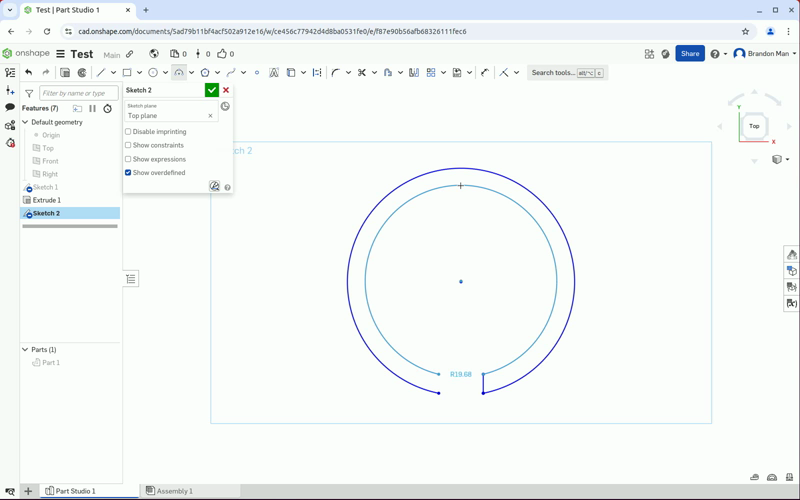
key_up(shift)
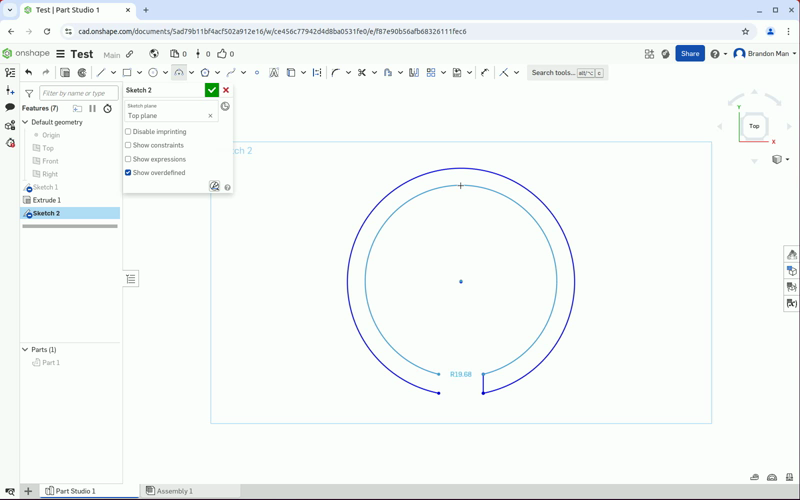
key(esc)
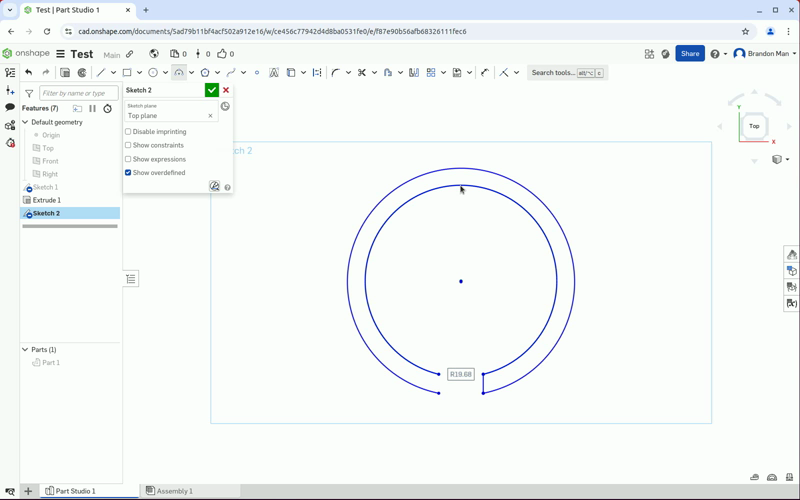
key(l)
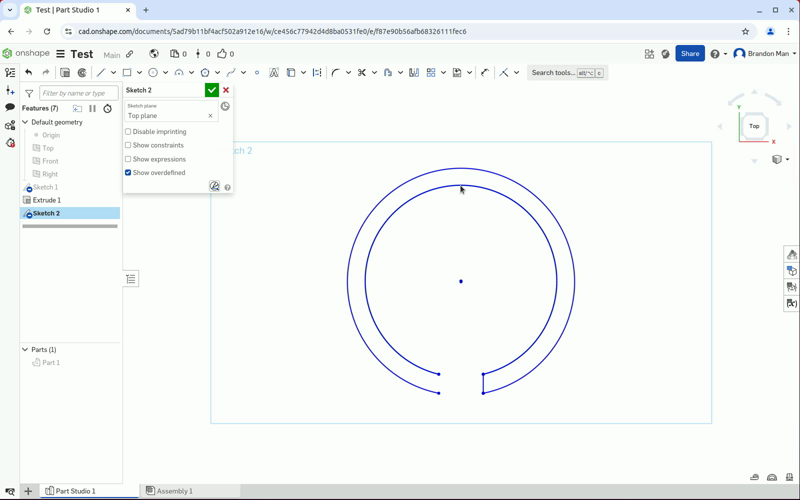
mouse_move(438, 374)
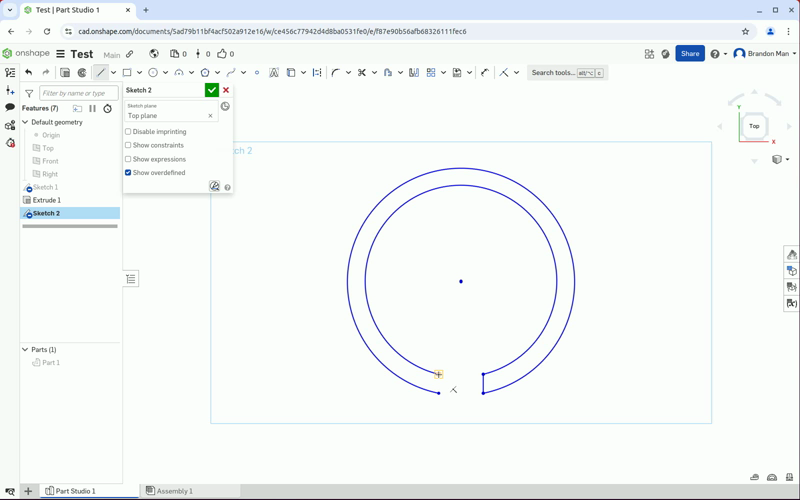
click(438, 374)
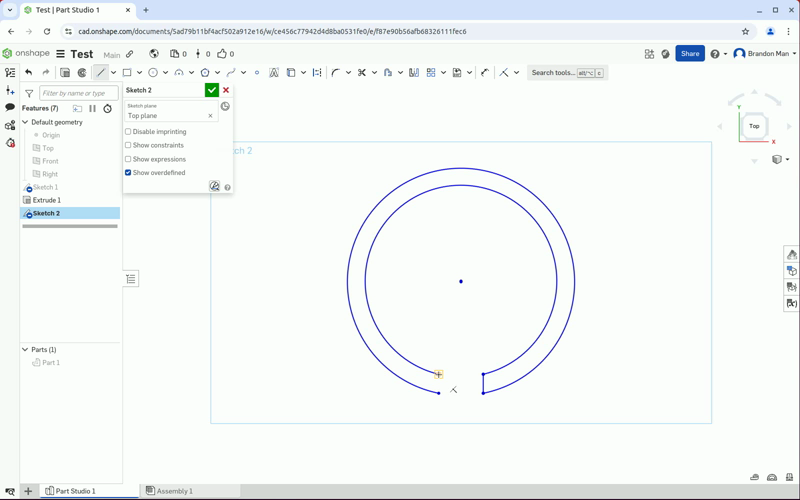
mouse_move(468, 374)
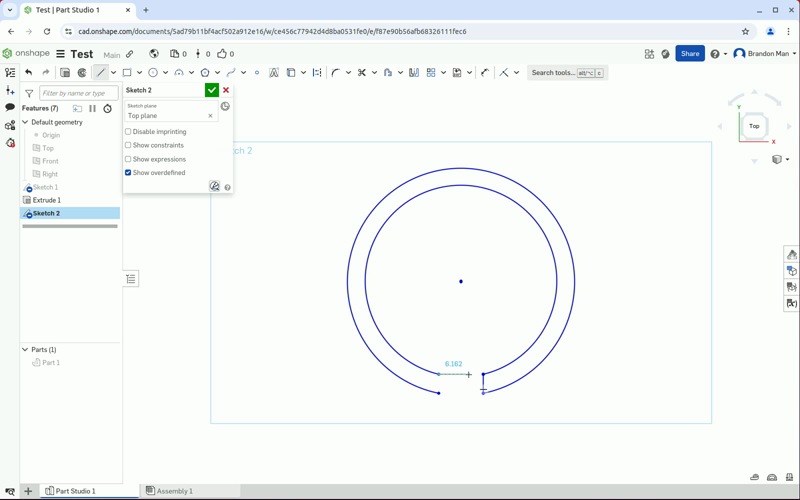
key_down(shift)
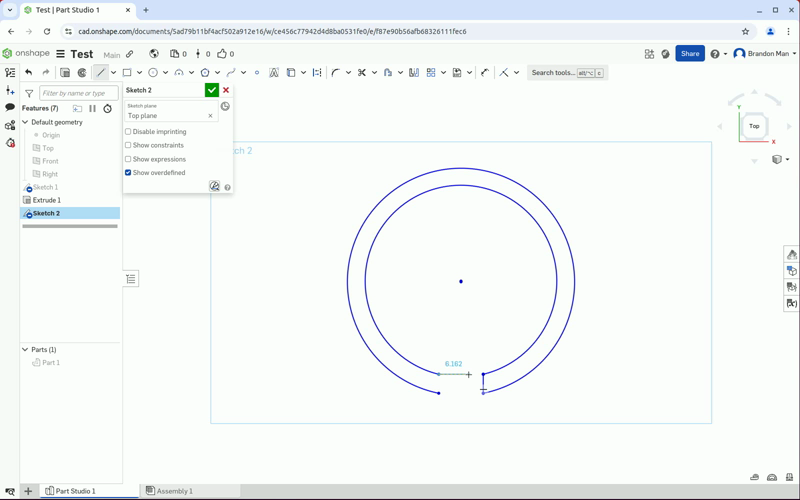
mouse_move(438, 393)
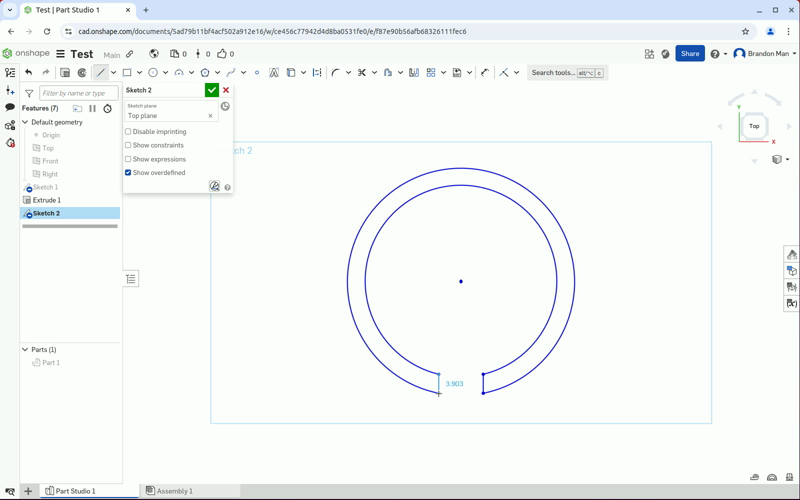
key_up(shift)
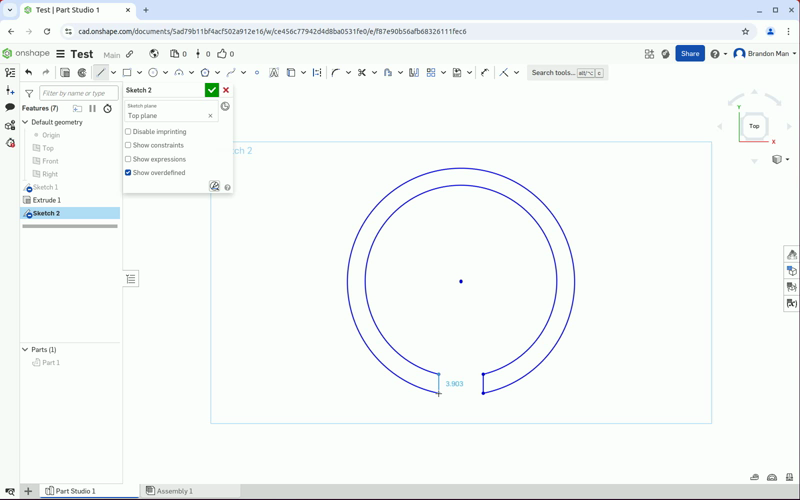
click(438, 393)
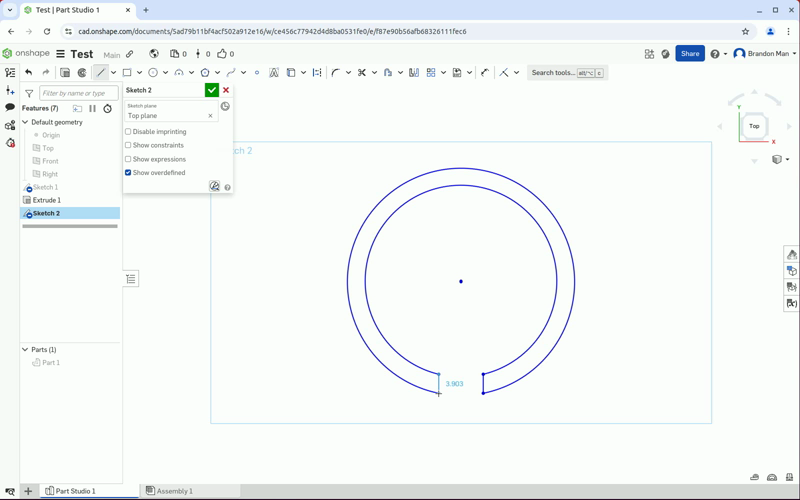
key(esc)
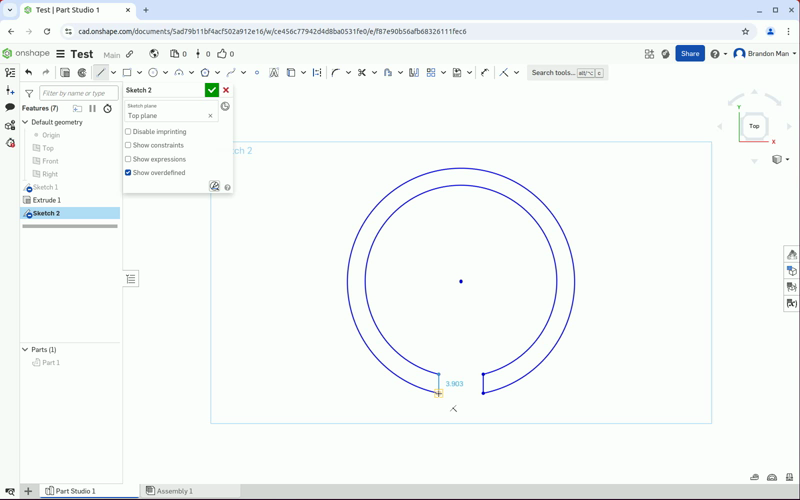
mouse_move(368, 331)
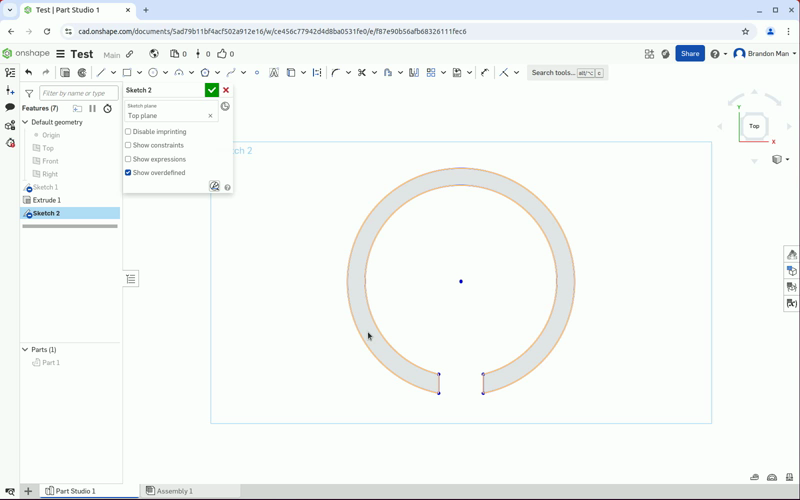
click(368, 331)
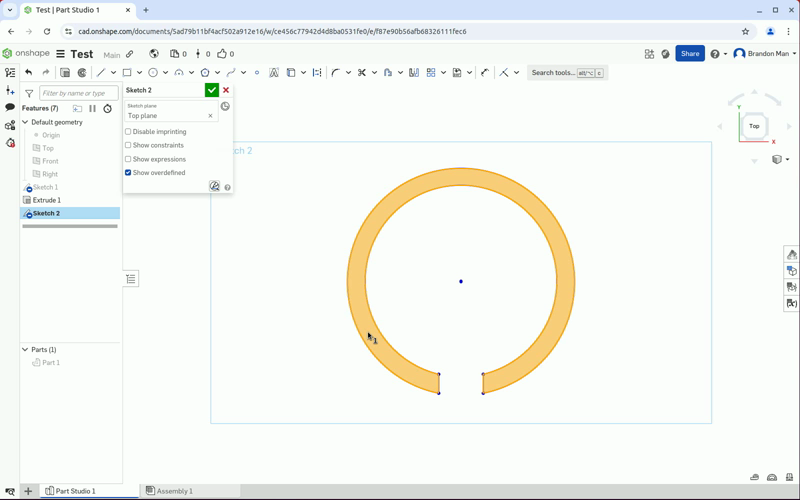
mouse_move(73, 352)
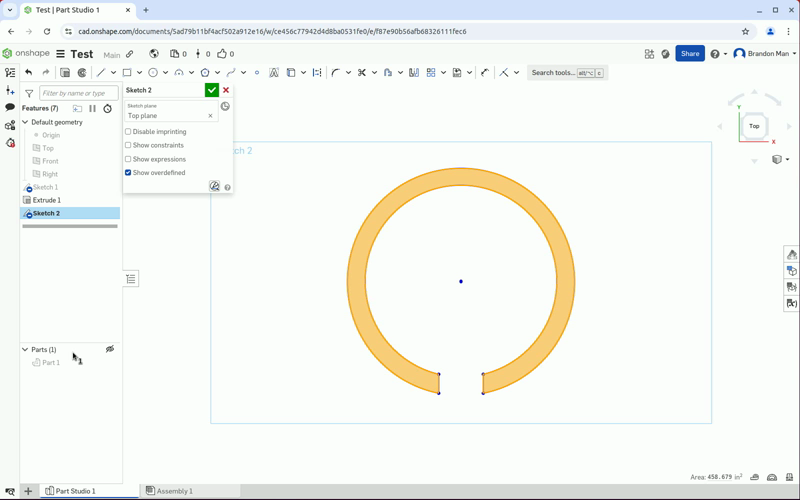
key(shift+y)
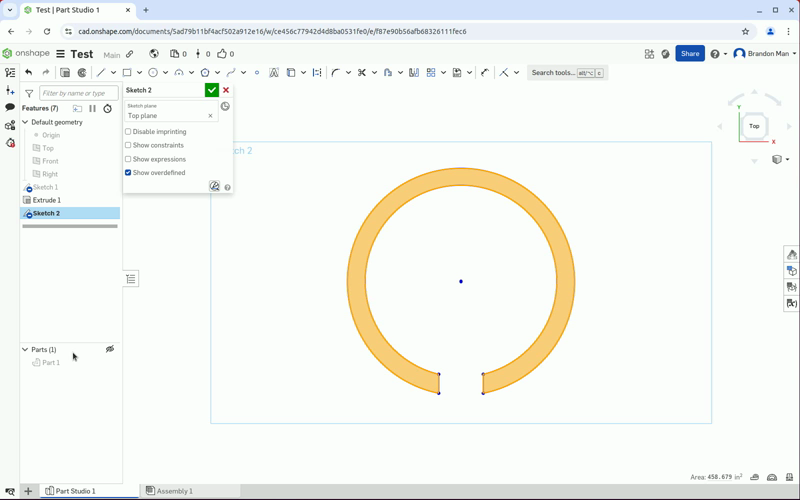
key(shift+e)
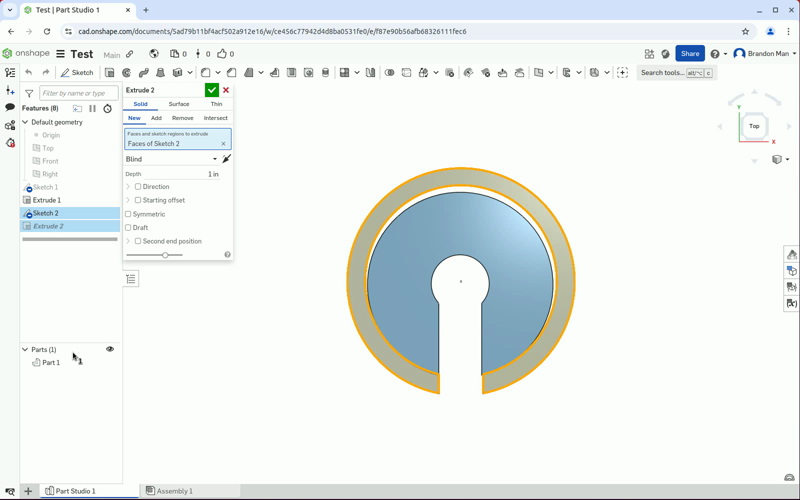
mouse_move(143, 106)
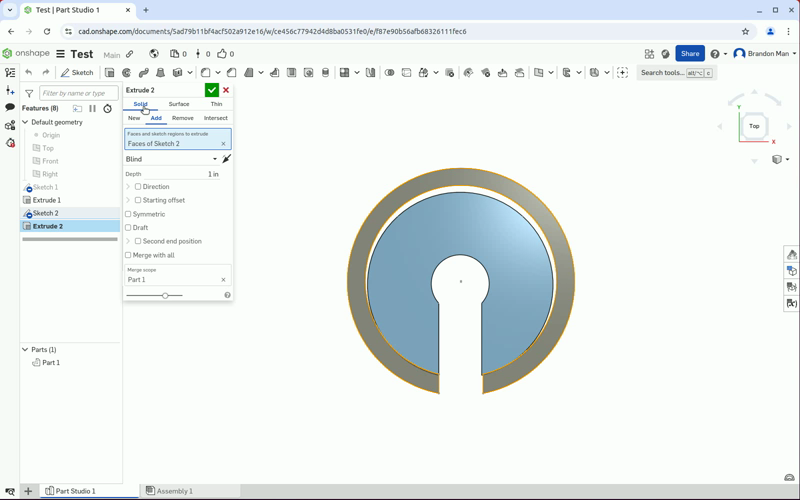
click(143, 106)
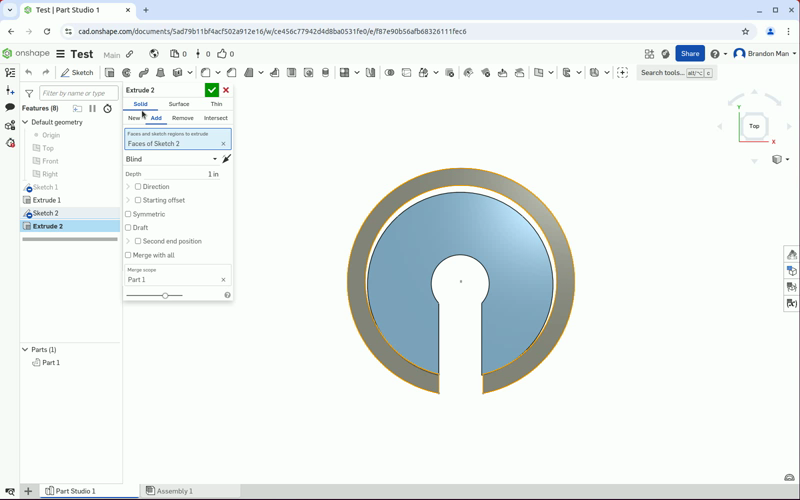
mouse_move(137, 120)
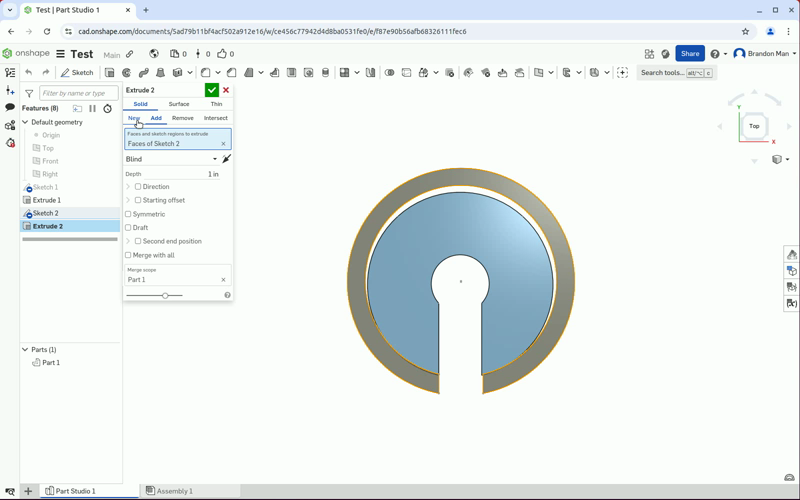
click(137, 120)
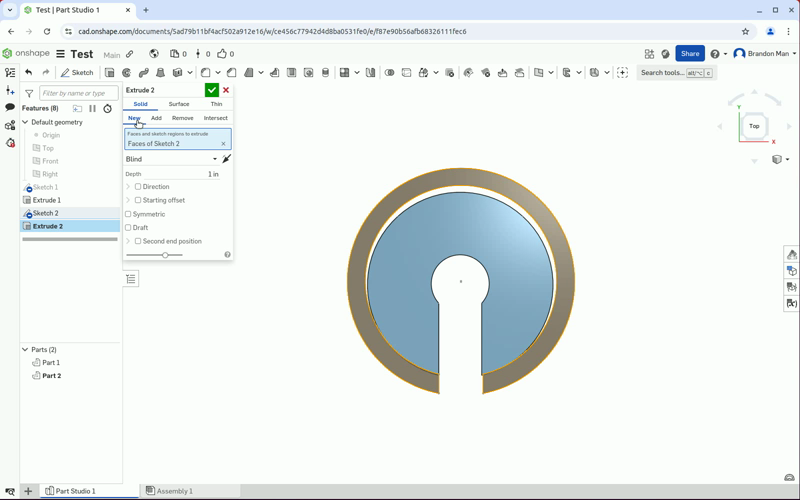
key(tab, 4)
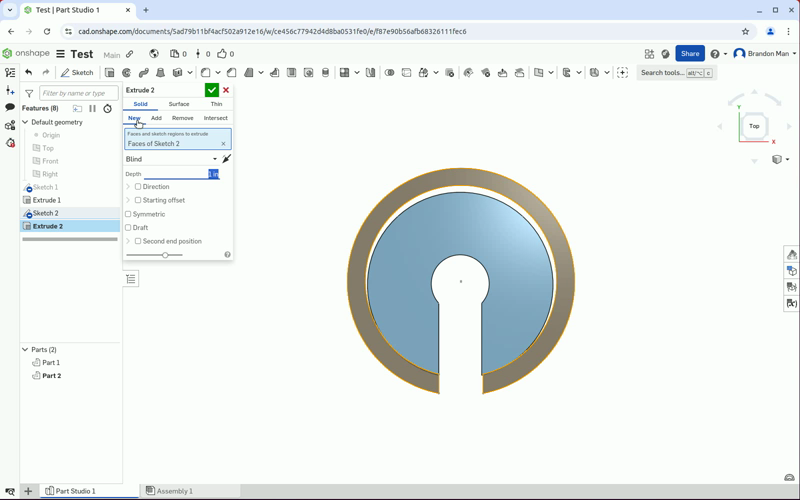
text(1.204)
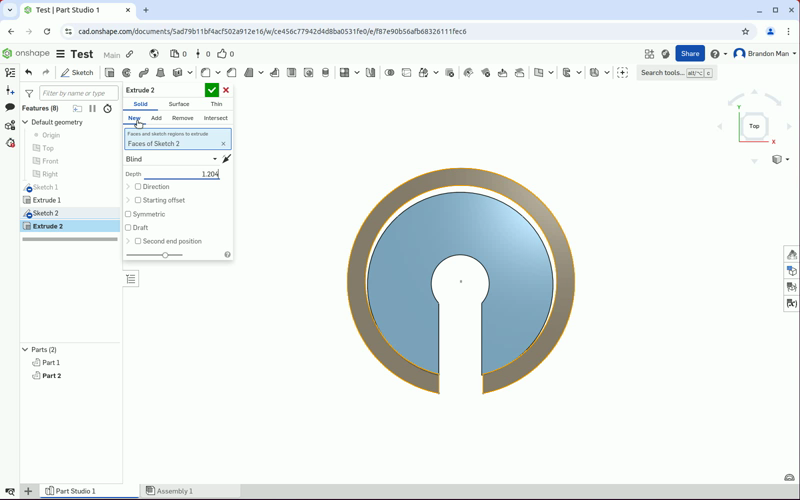
key(enter)
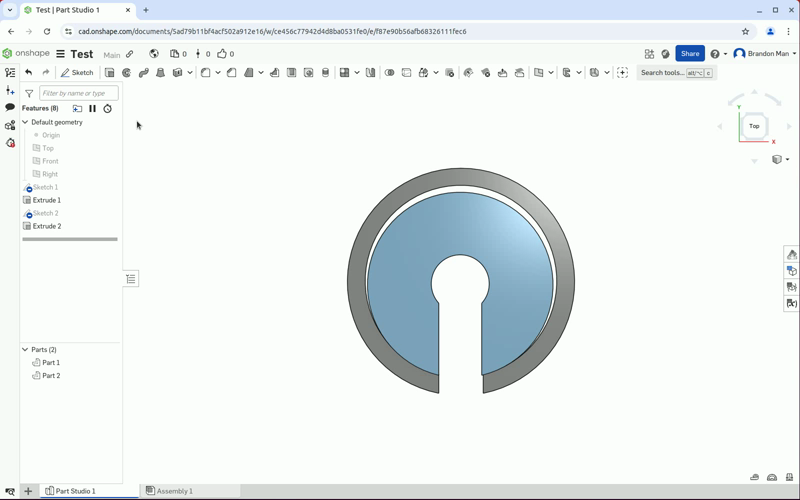
key(shift+h)
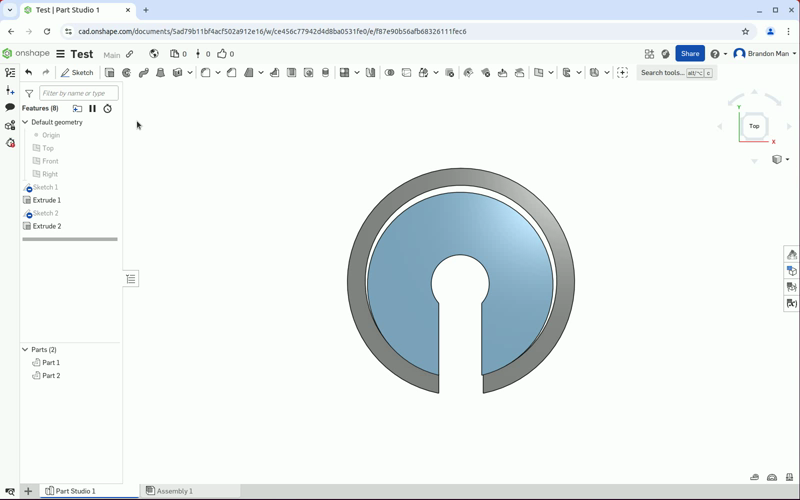
key(shift+h)
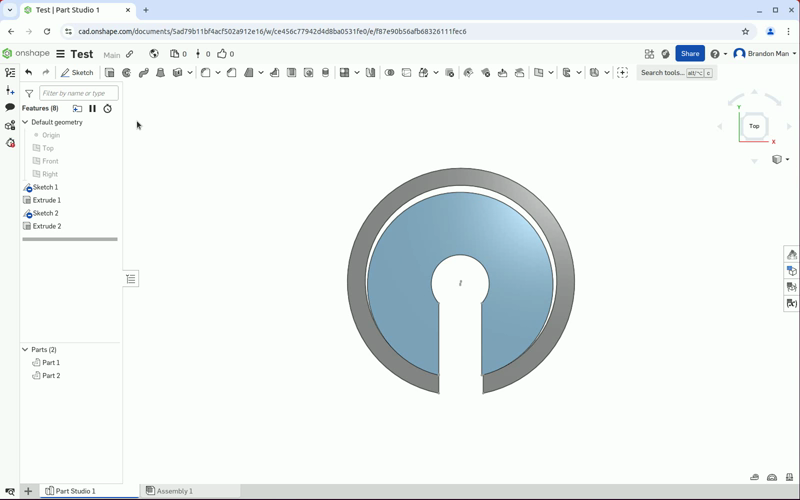
key(shift+7)
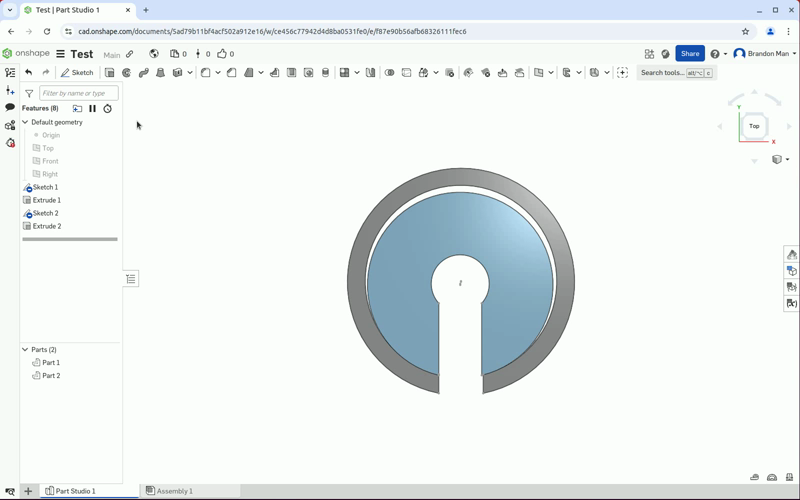
key(up, 3)
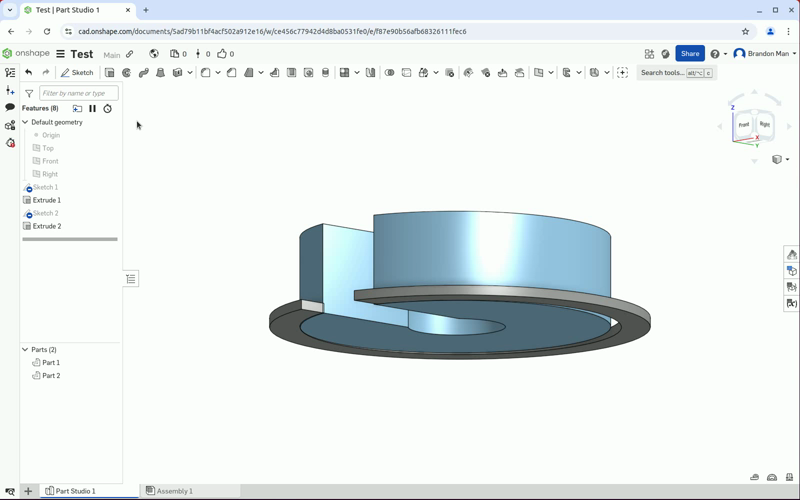
key(left, 3)
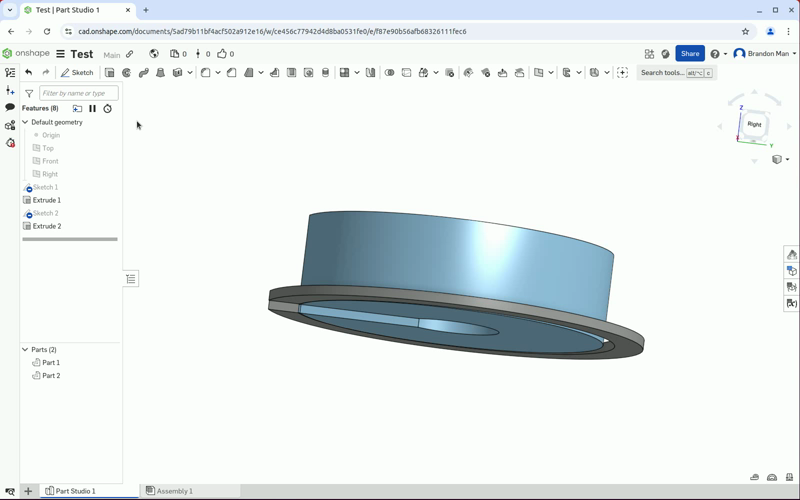
key(right, 3)
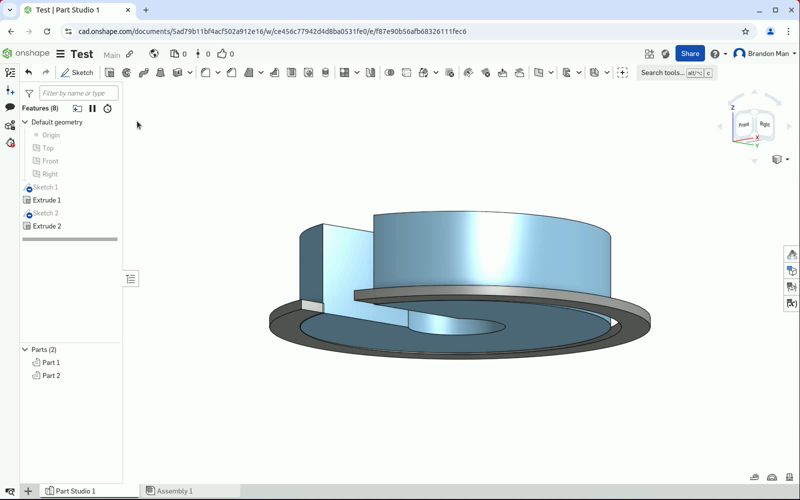
key(down, 3)
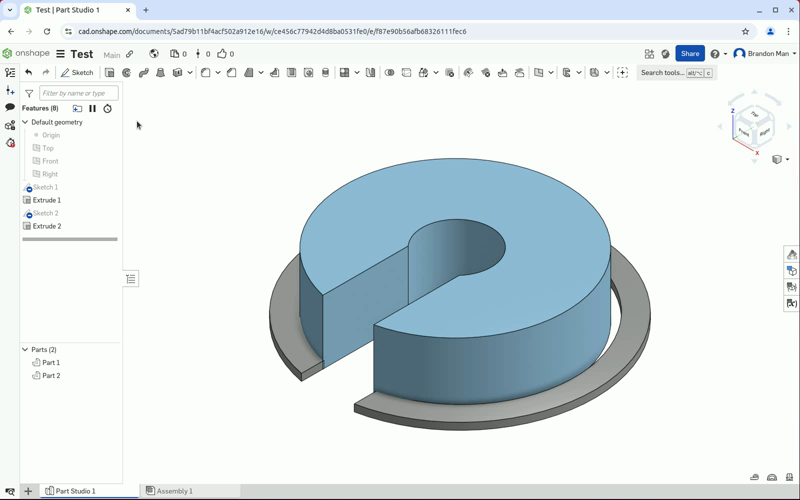
mouse_move(73, 189)
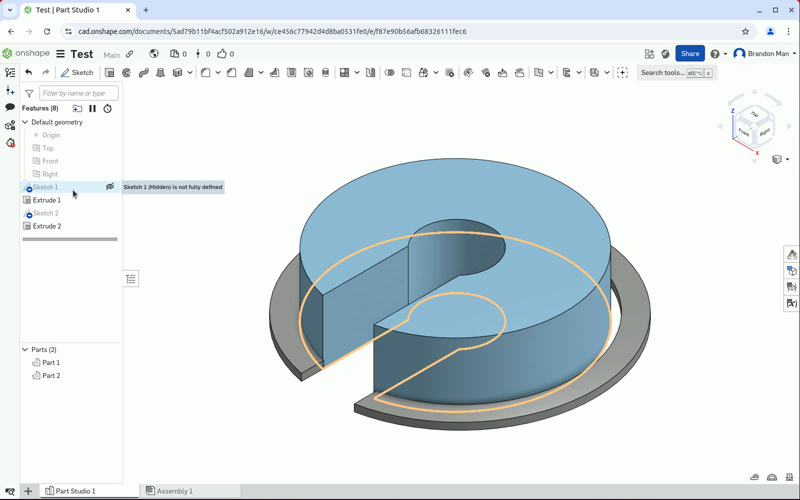
click(73, 189)